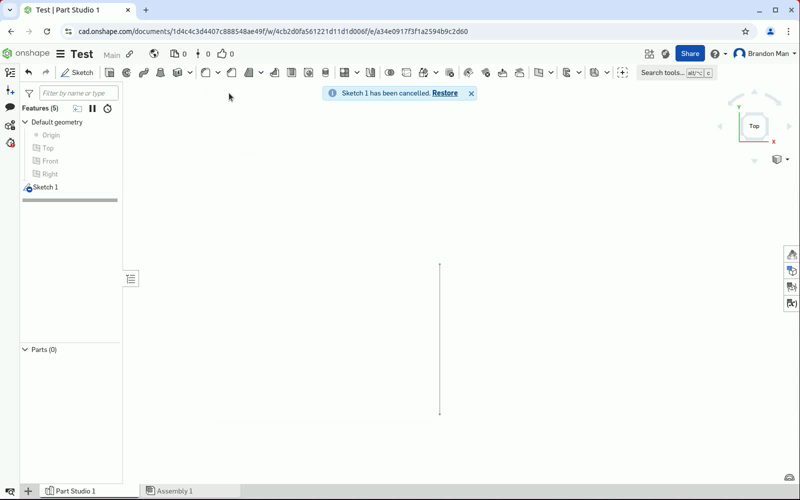
key(shift+h)
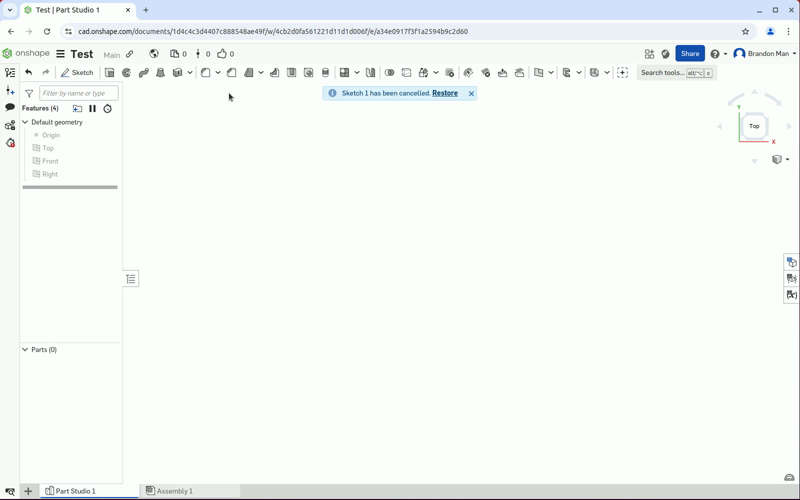
mouse_move(73, 352)
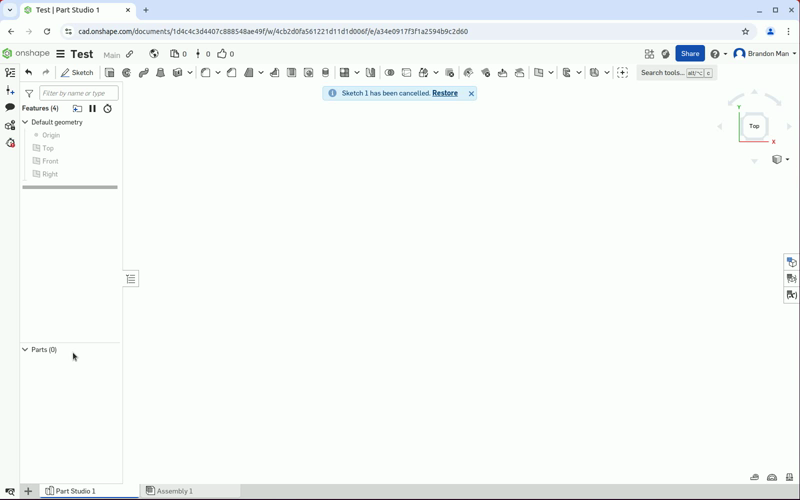
key(y)
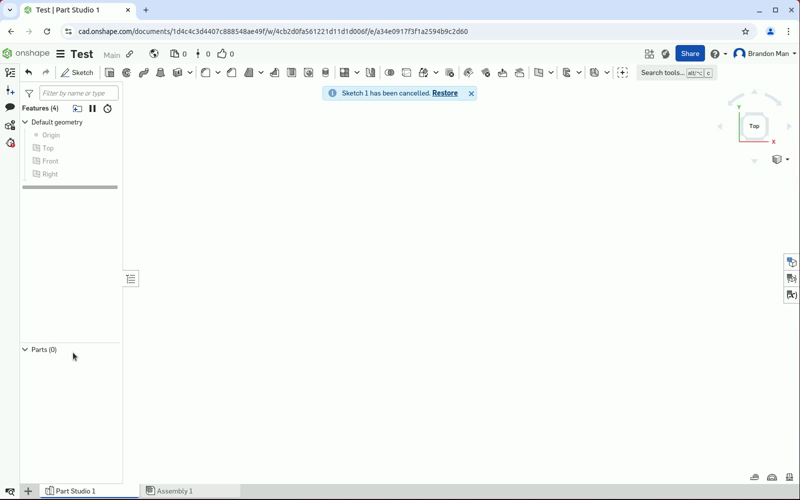
key(shift+p)
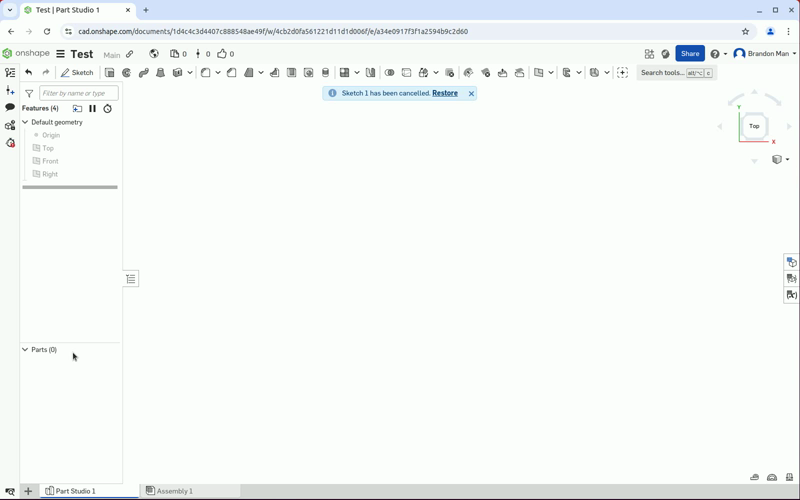
key(space)
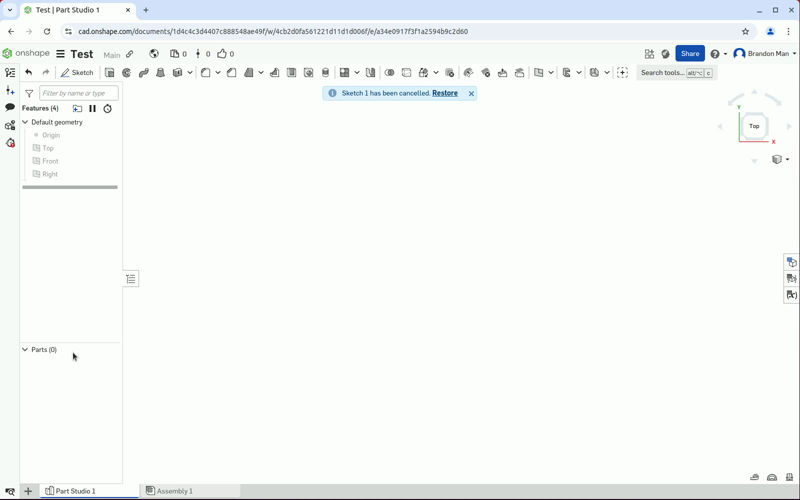
key_down(shift)
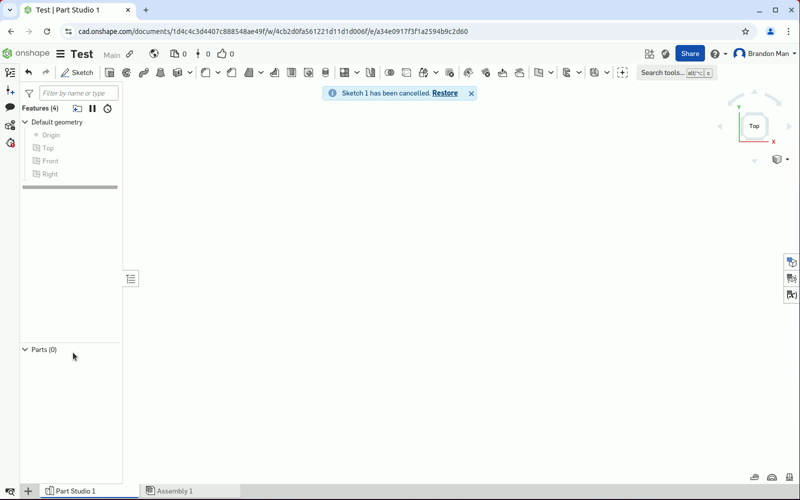
key(up)
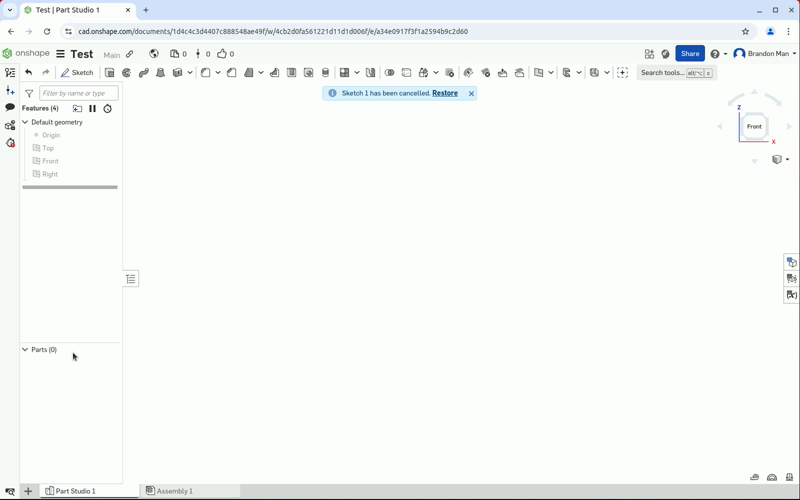
key_up(shift)
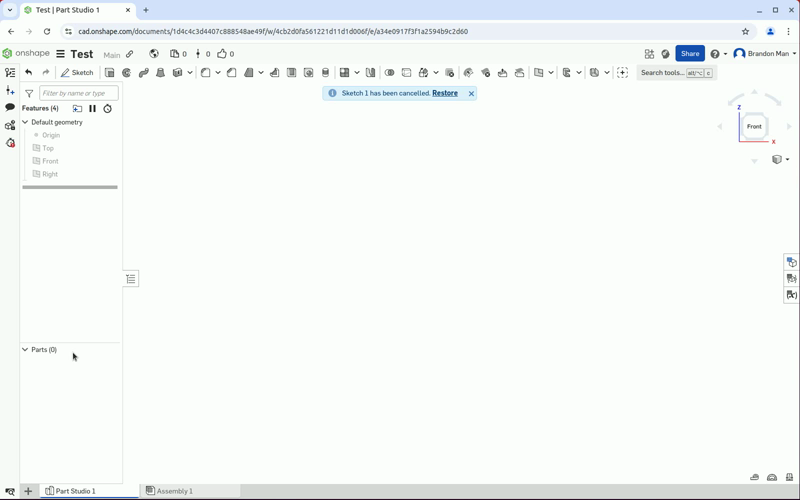
mouse_move(73, 352)
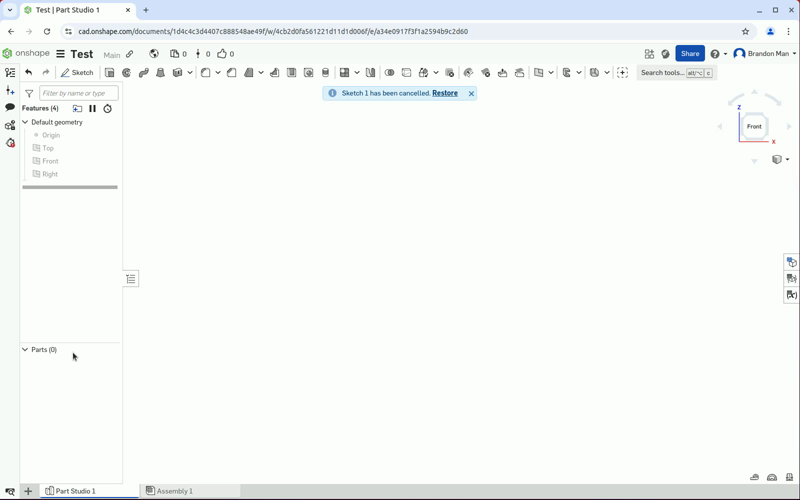
key(shift+y)
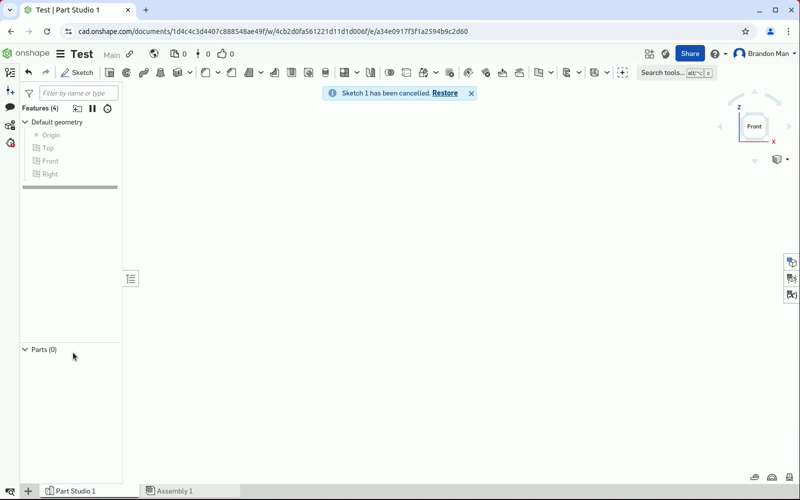
key(shift+s)
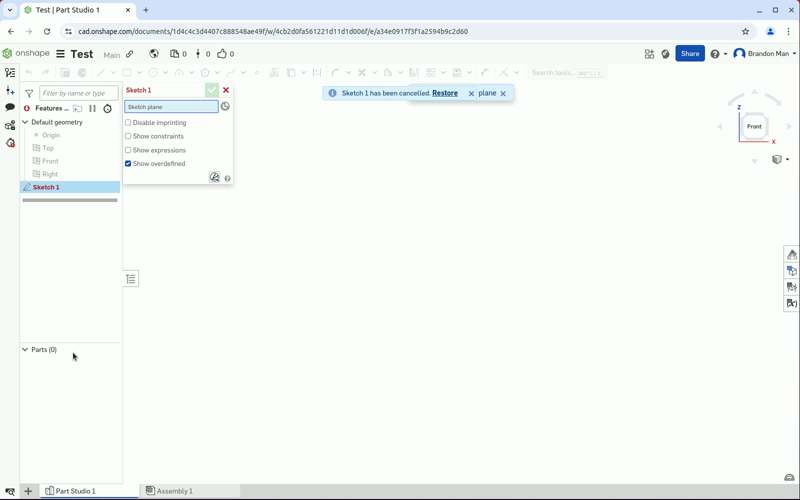
mouse_move(73, 163)
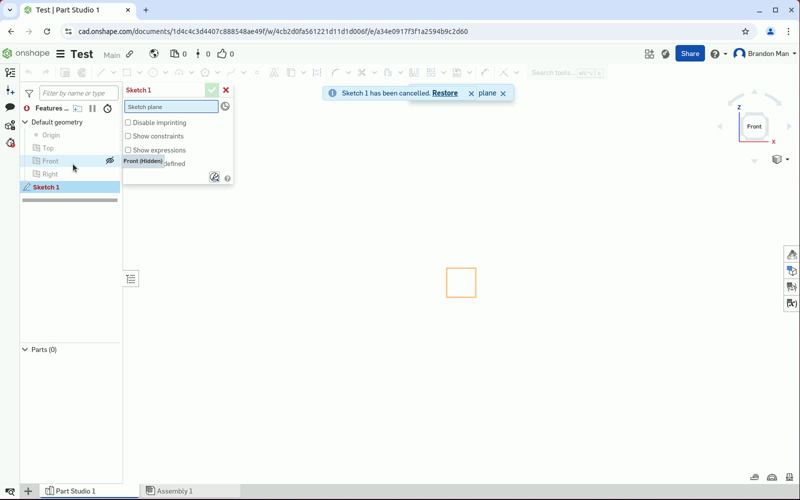
click(73, 163)
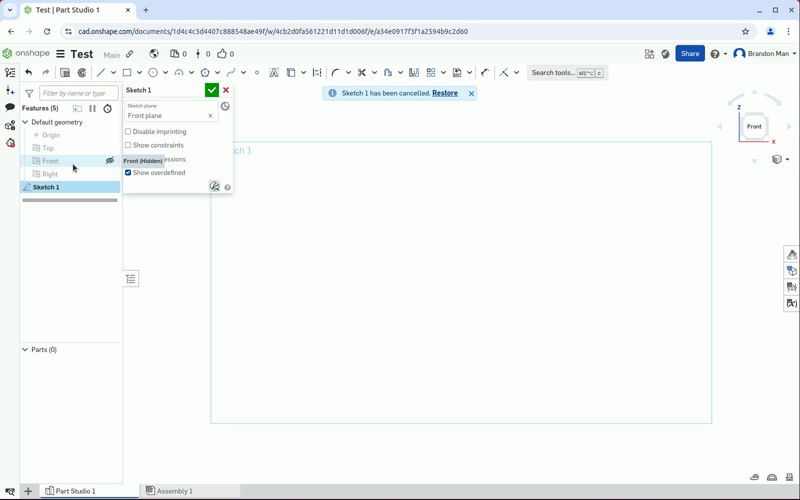
mouse_move(73, 352)
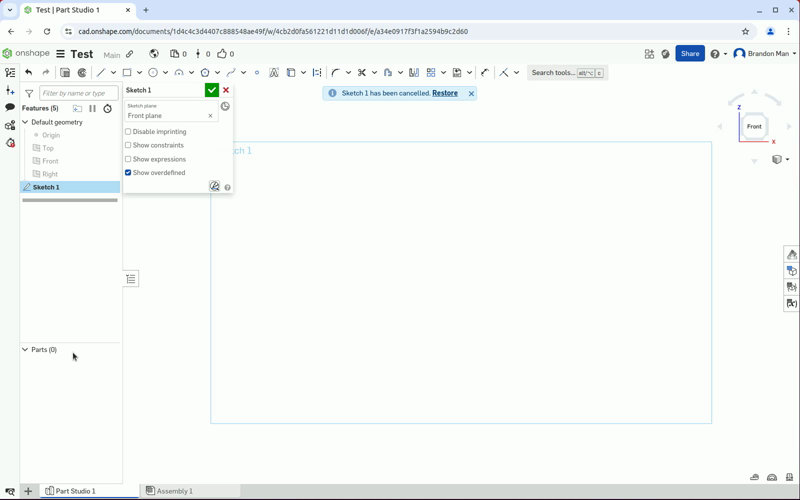
key(y)
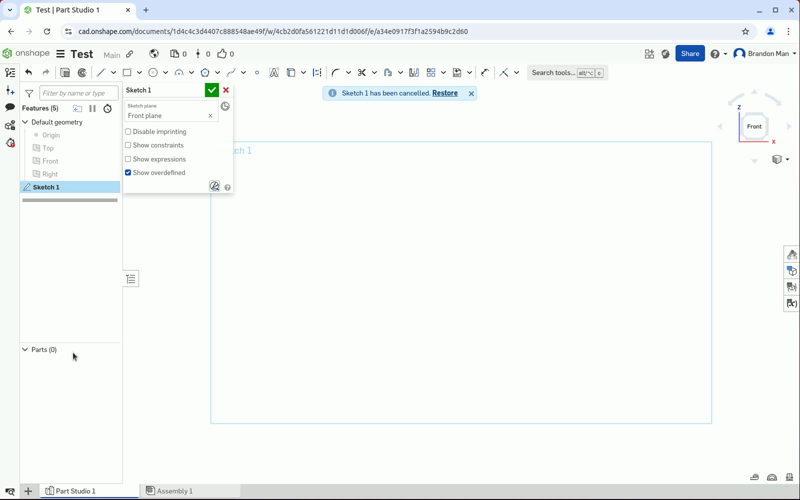
key(l)
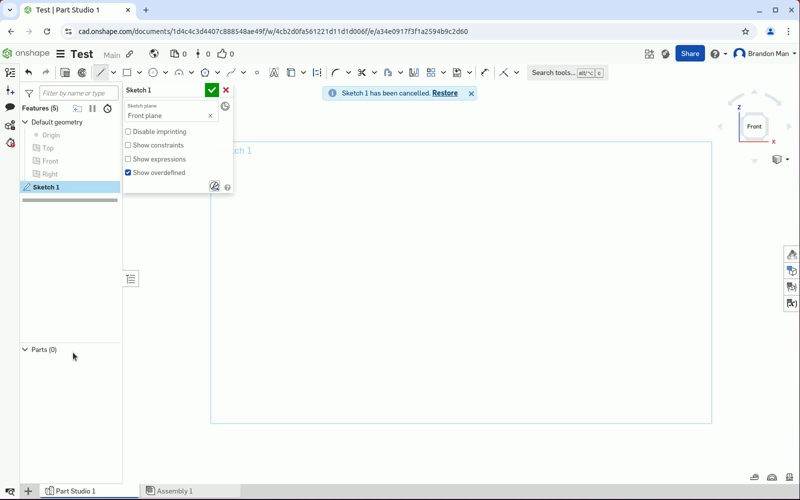
key_down(shift)
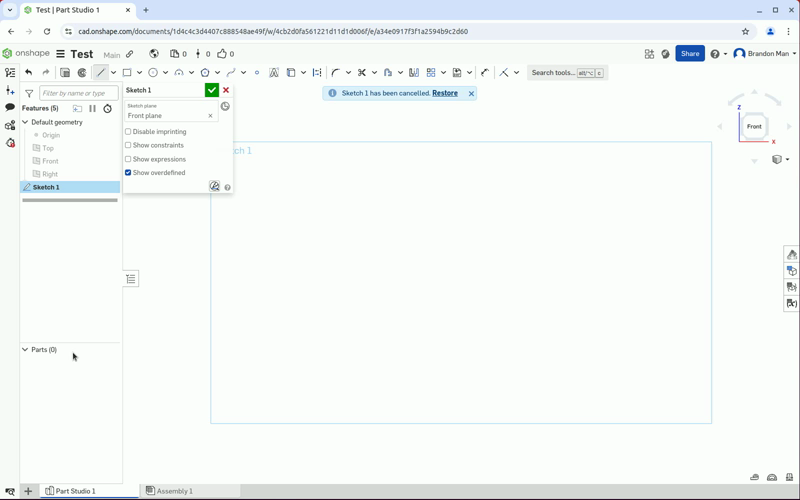
mouse_move(376, 271)
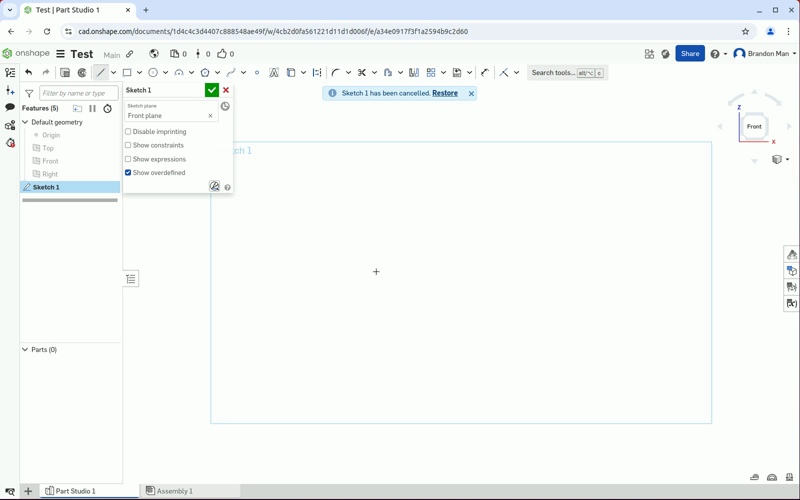
click(376, 271)
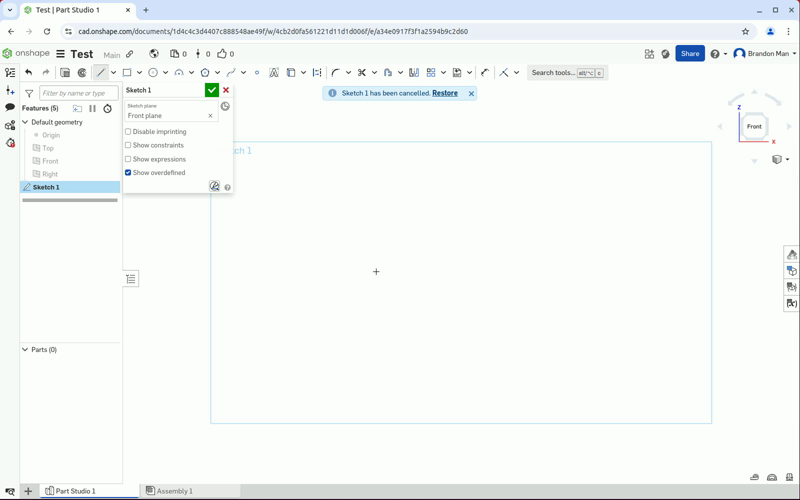
key_up(shift)
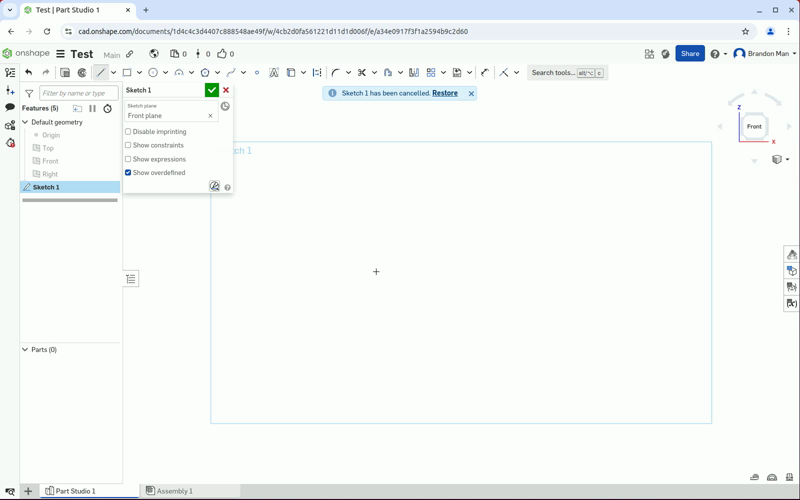
key_down(shift)
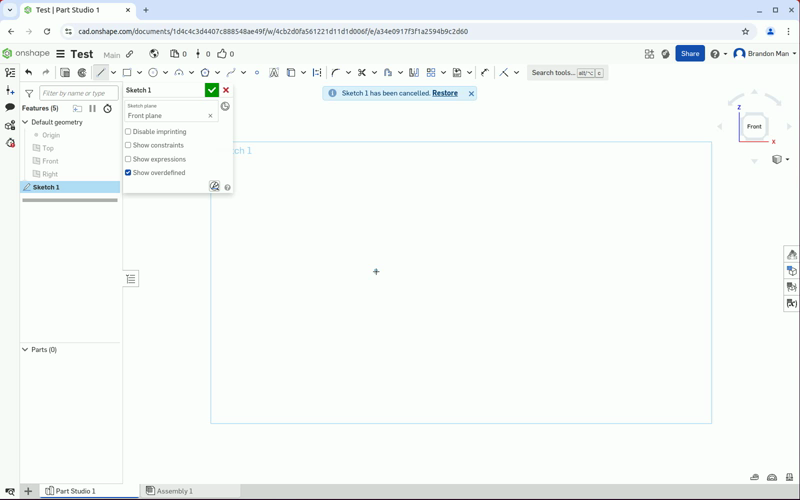
mouse_move(461, 271)
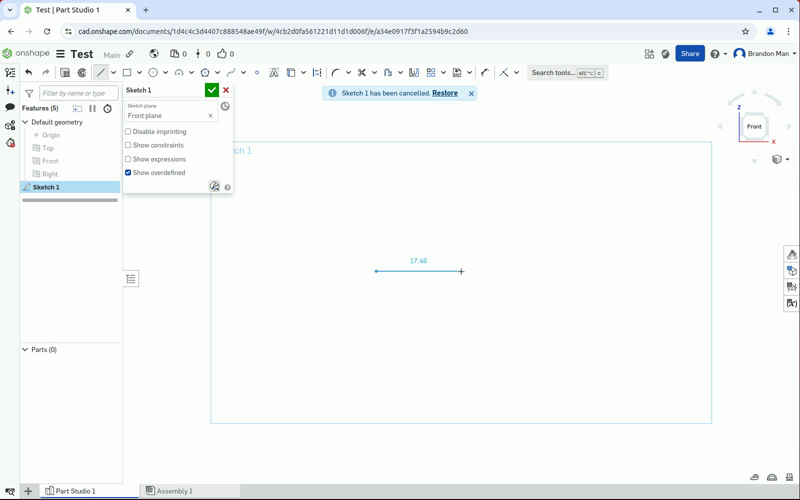
click(461, 271)
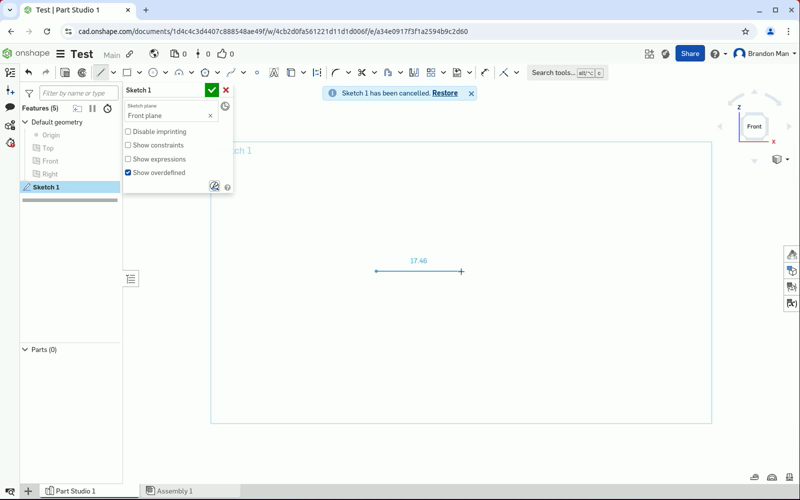
key_up(shift)
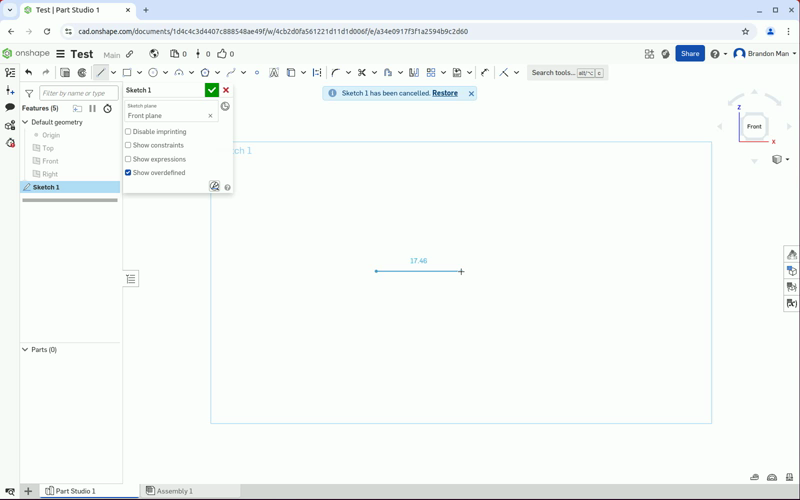
key_down(shift)
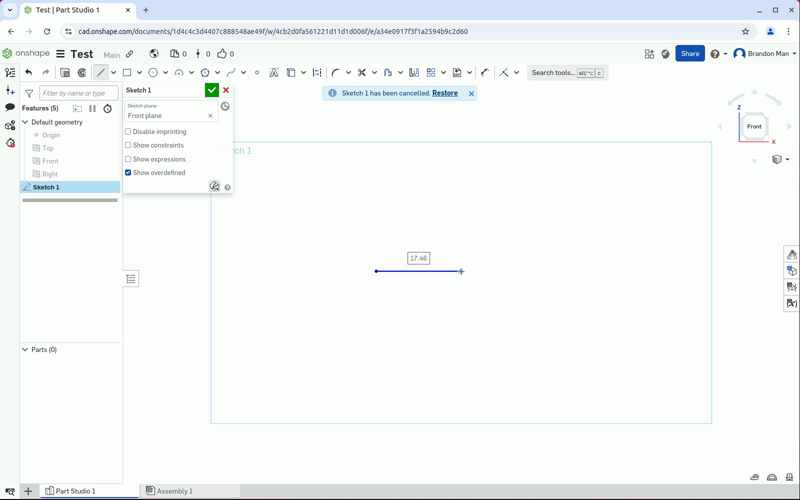
mouse_move(461, 186)
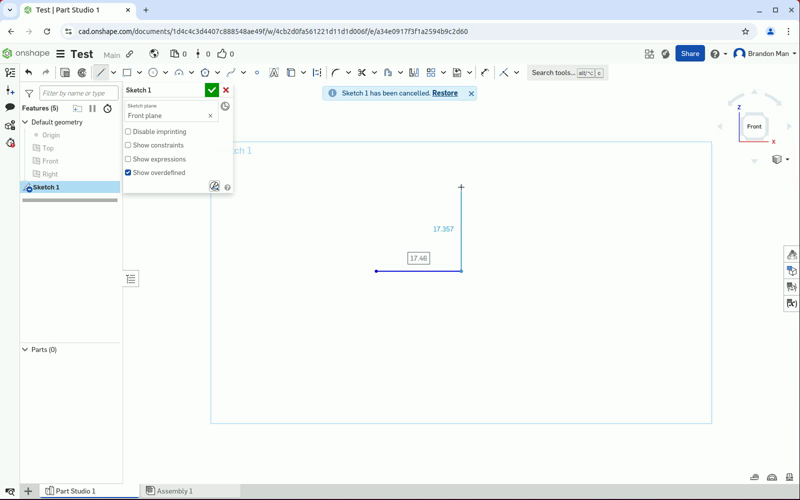
click(461, 186)
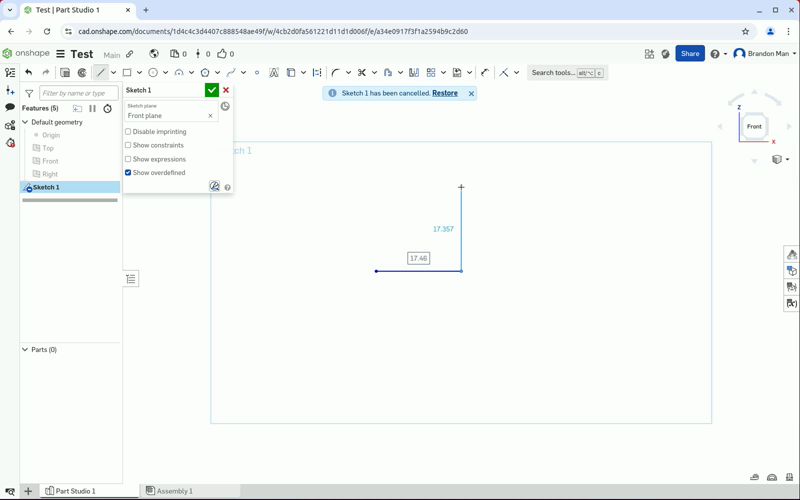
key_up(shift)
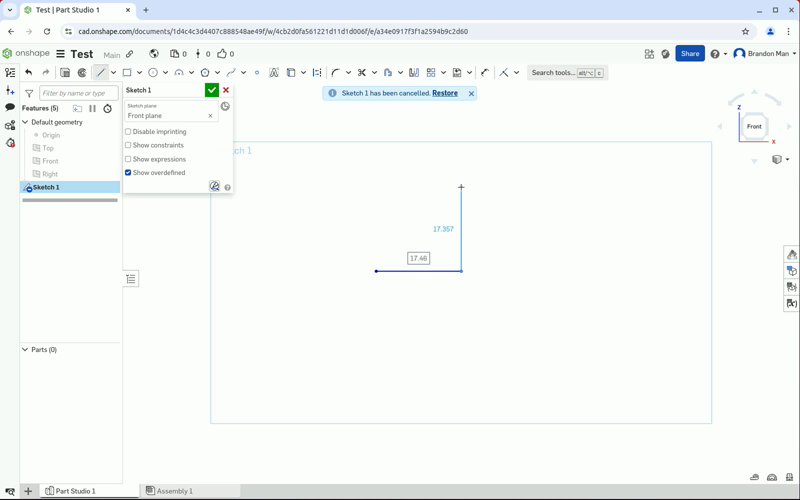
key_down(shift)
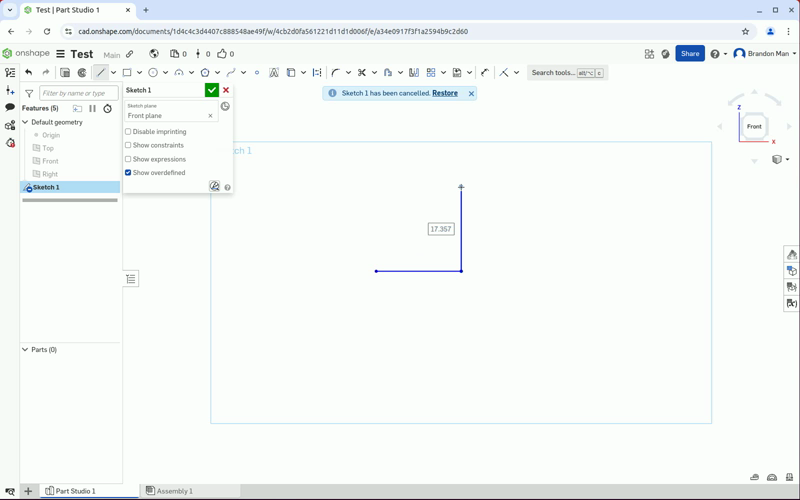
mouse_move(376, 186)
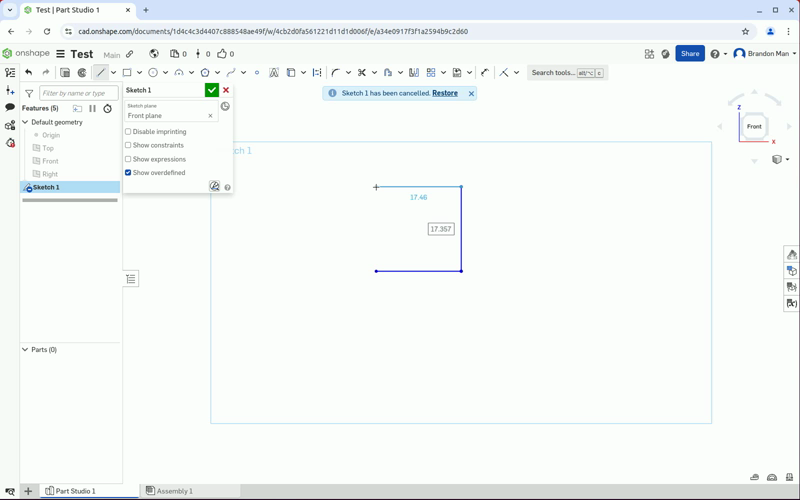
click(376, 186)
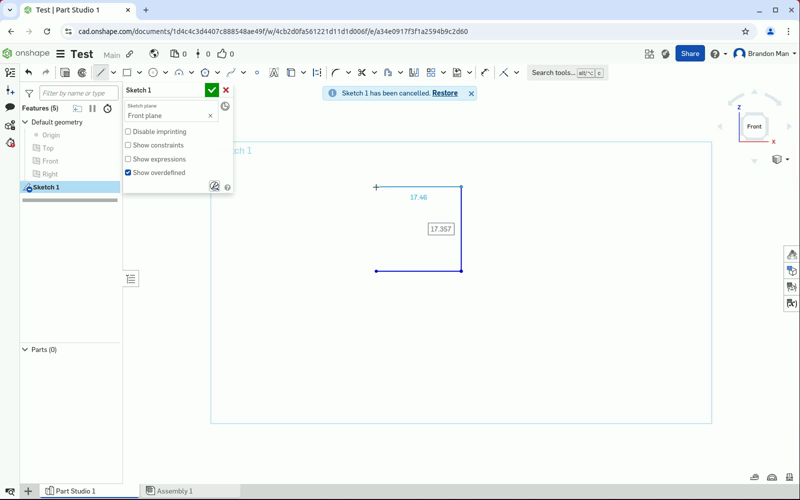
key_up(shift)
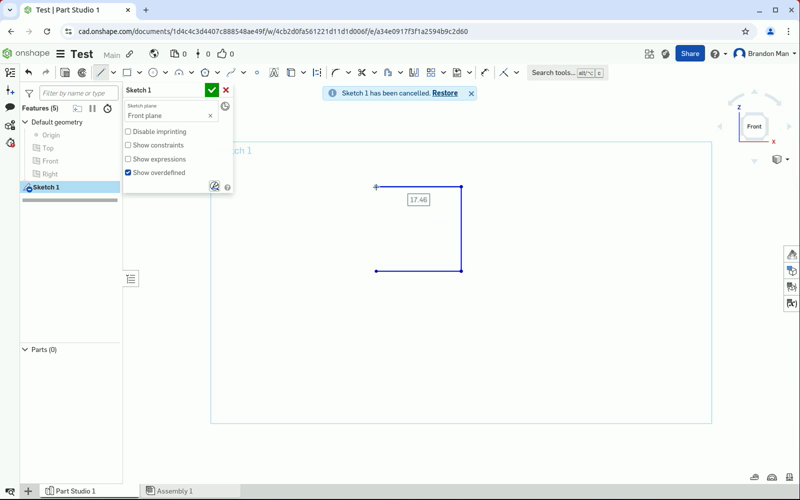
key_down(shift)
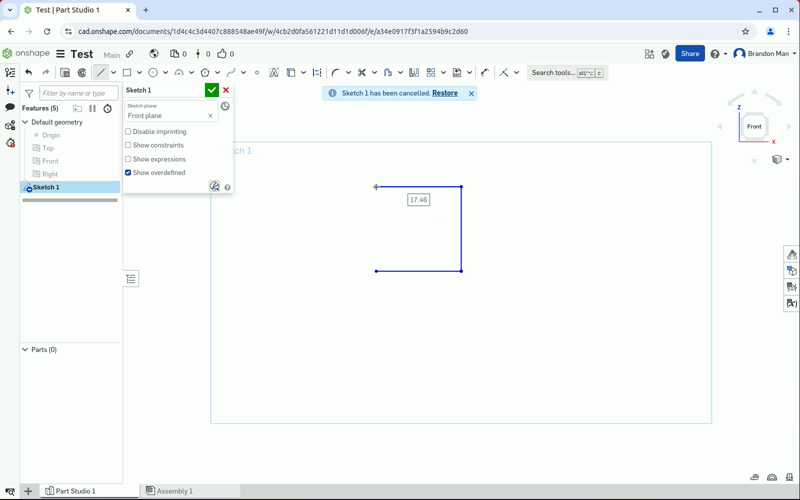
mouse_move(376, 271)
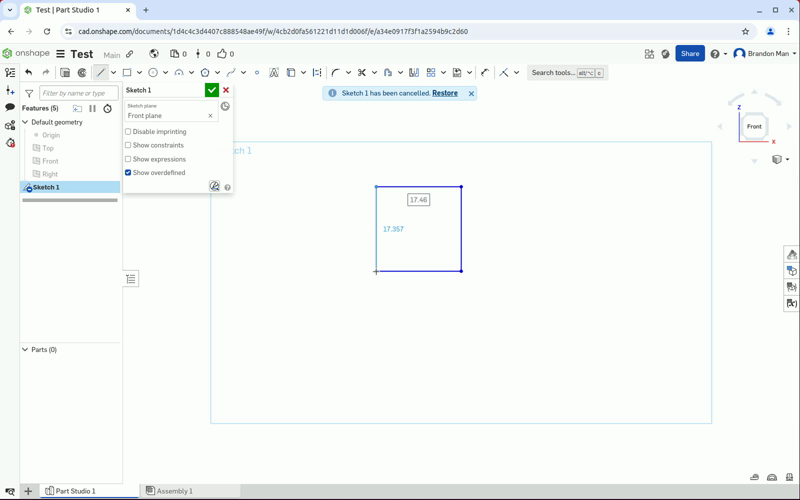
key_up(shift)
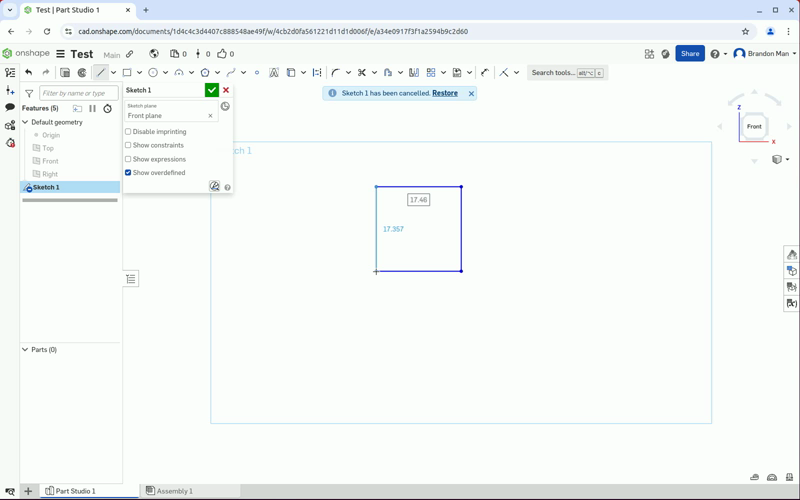
click(376, 271)
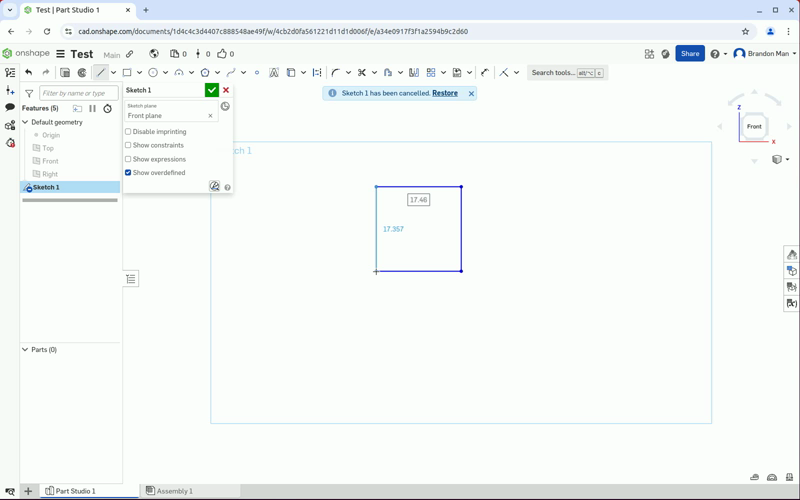
key(esc)
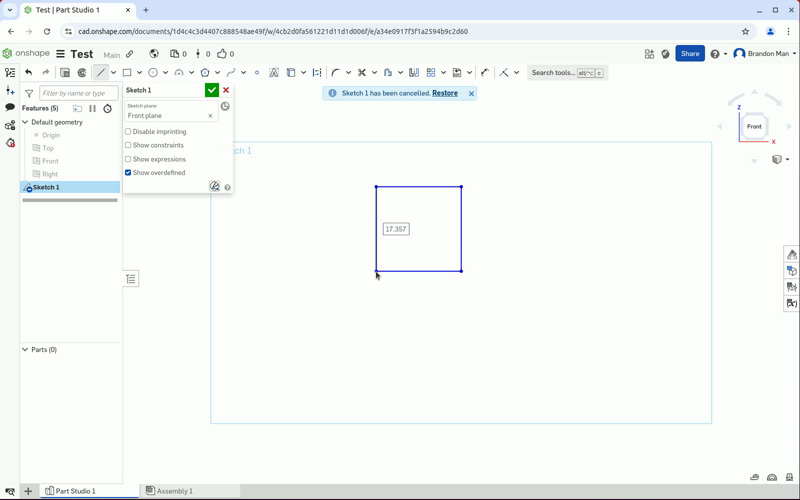
mouse_move(427, 230)
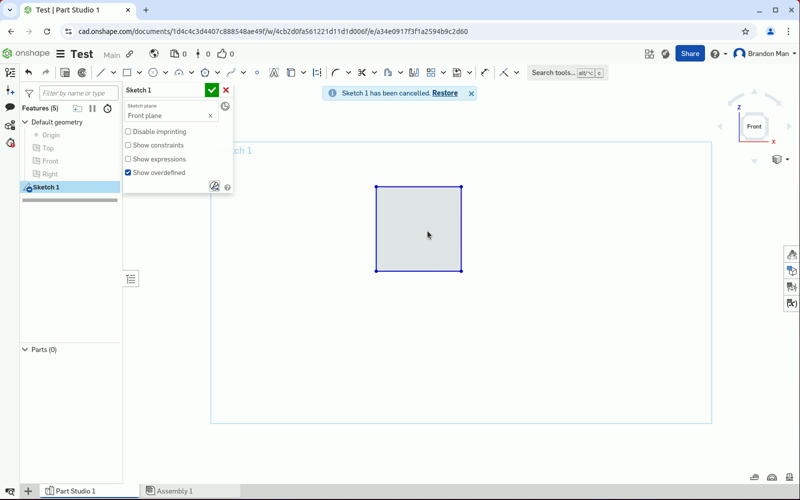
click(427, 230)
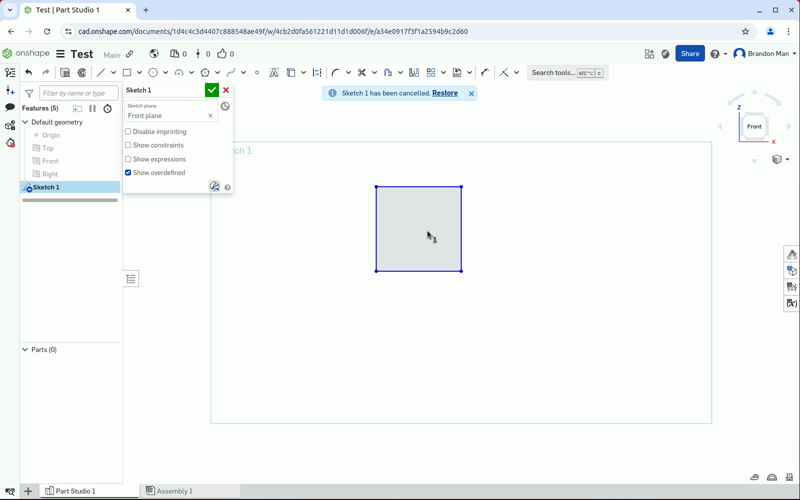
mouse_move(73, 352)
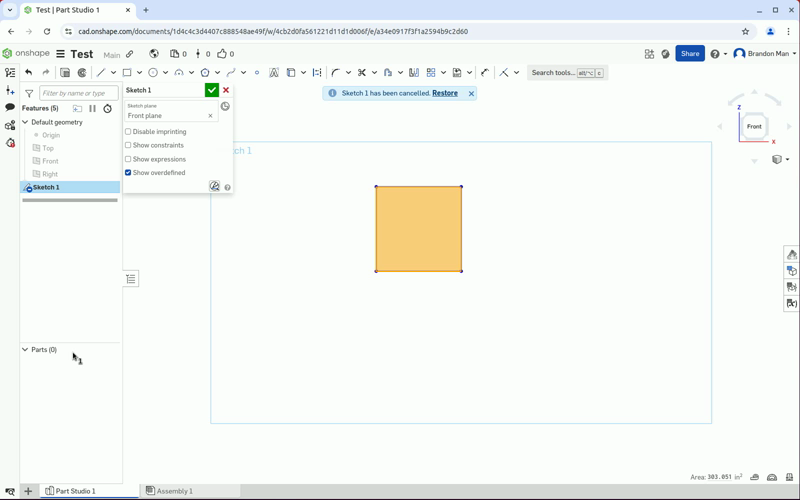
key(shift+y)
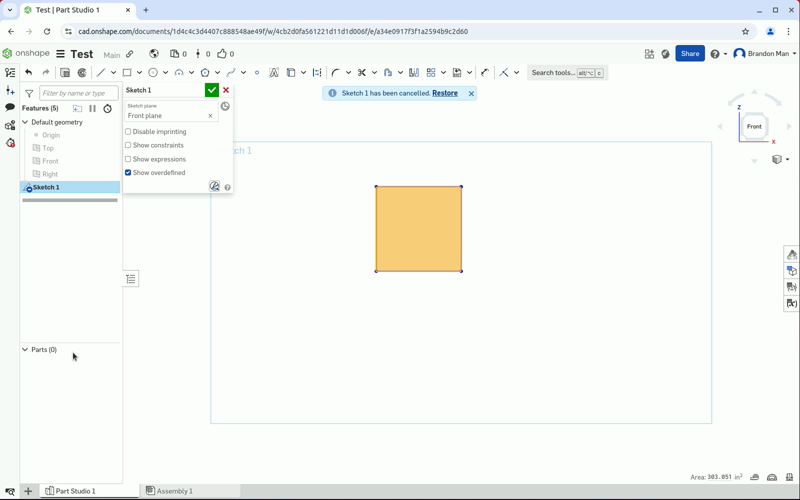
key(shift+e)
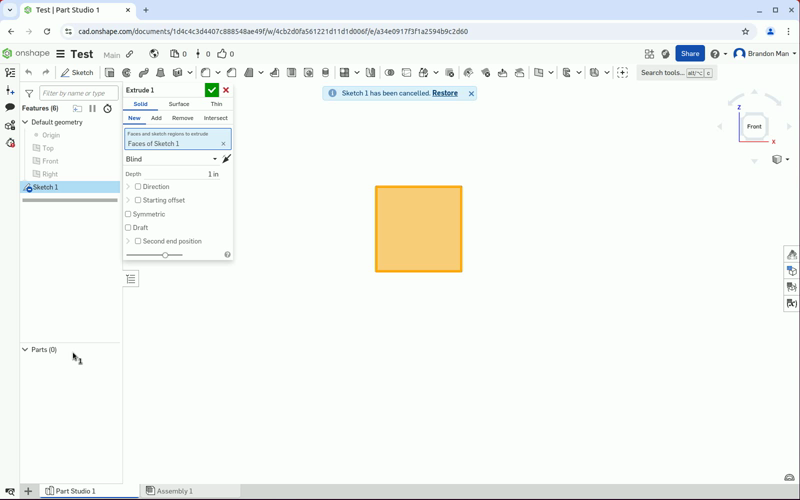
mouse_move(143, 106)
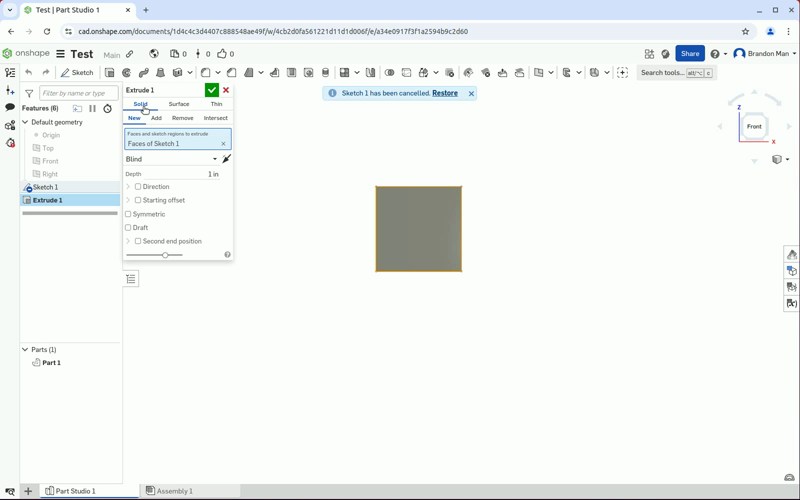
click(143, 106)
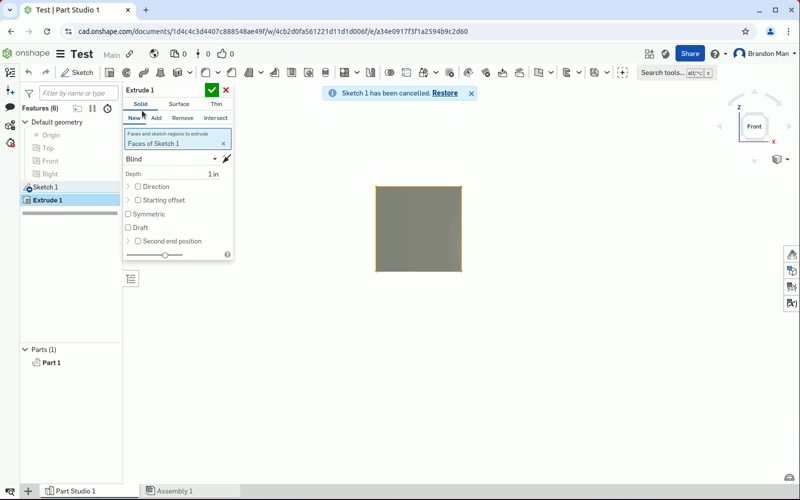
mouse_move(137, 120)
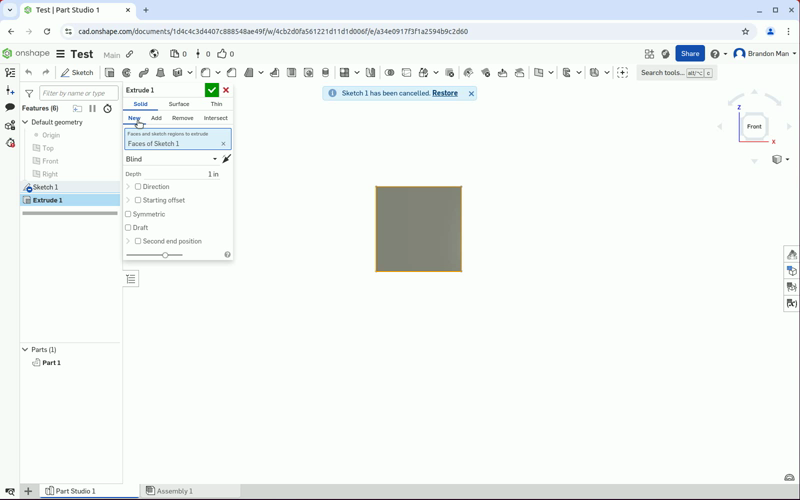
click(137, 120)
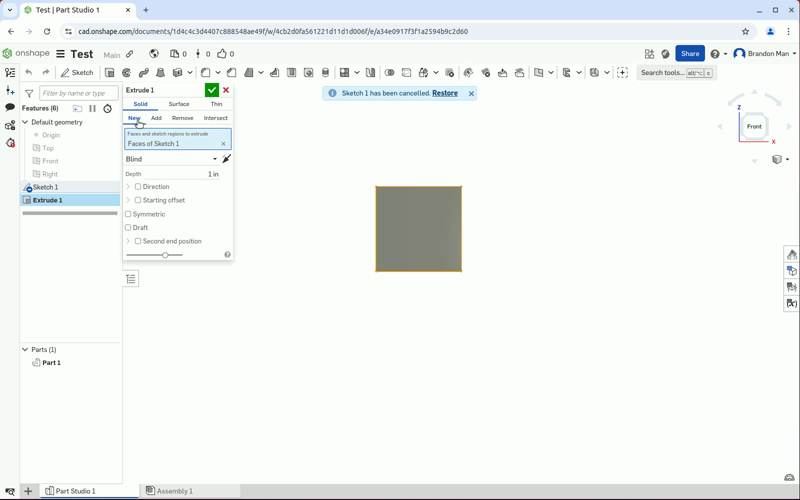
key(tab, 4)
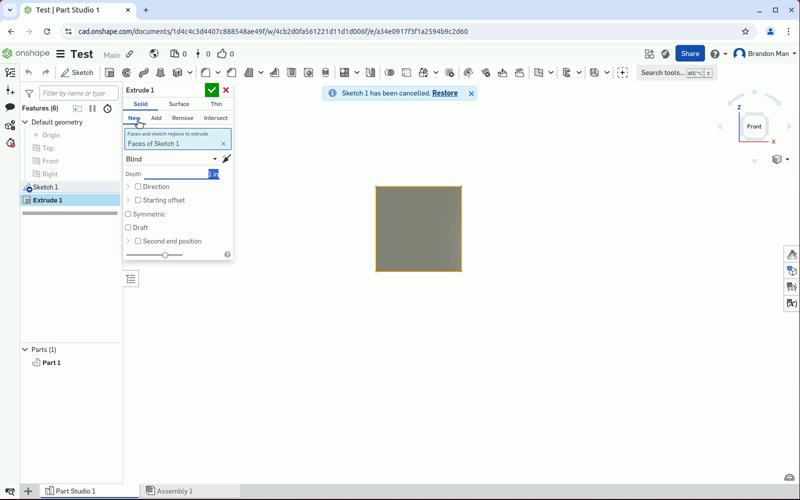
text(17.331)
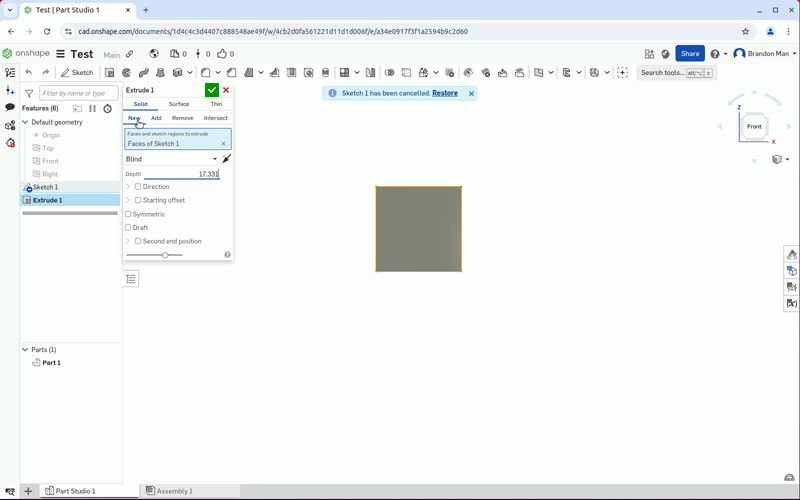
key(enter)
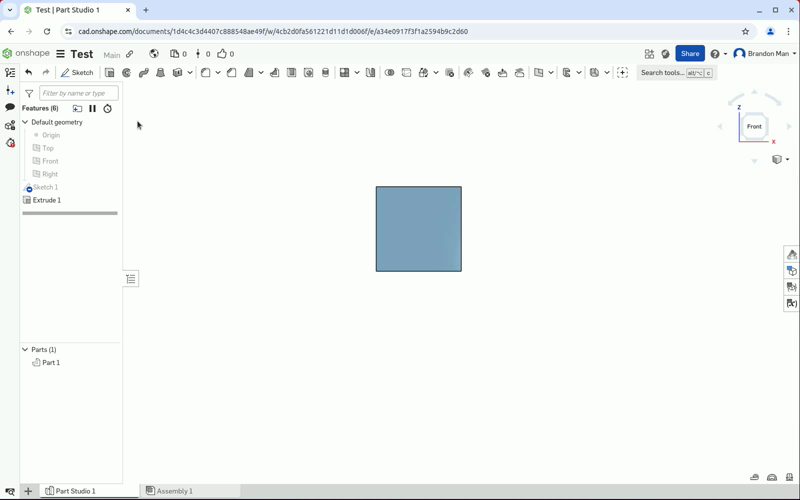
key(shift+h)
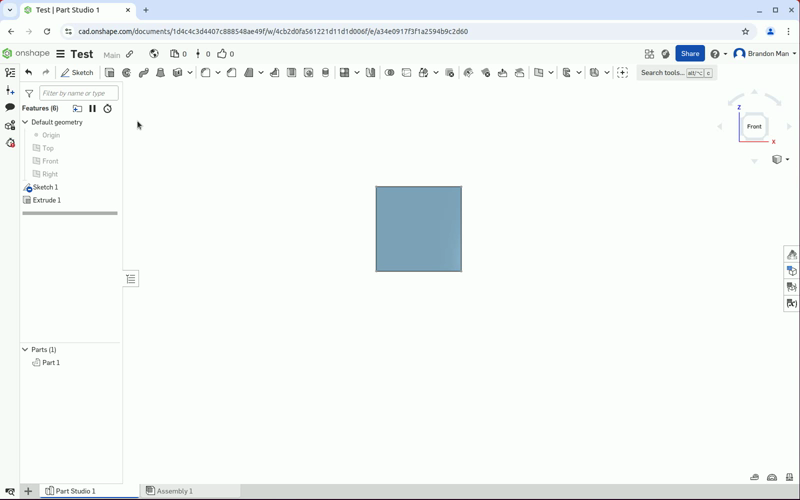
key(shift+h)
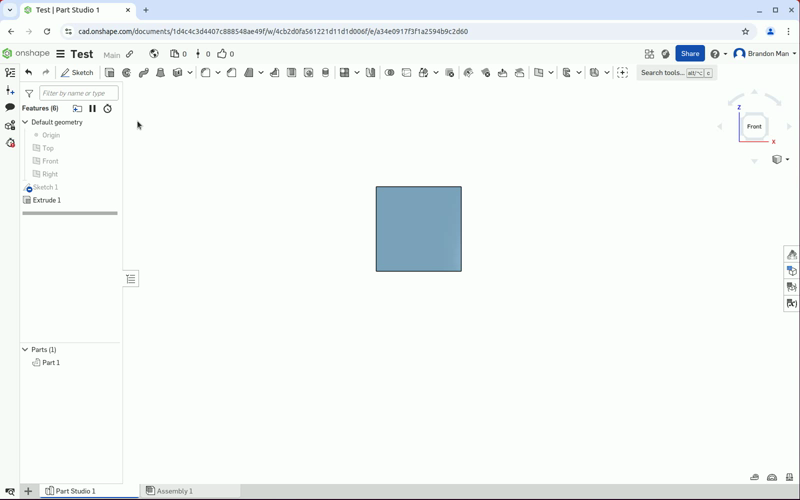
mouse_move(73, 189)
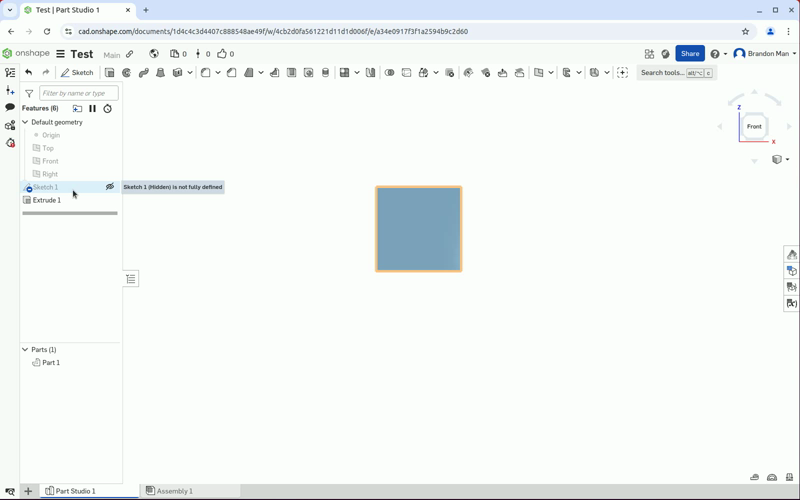
click(73, 189)
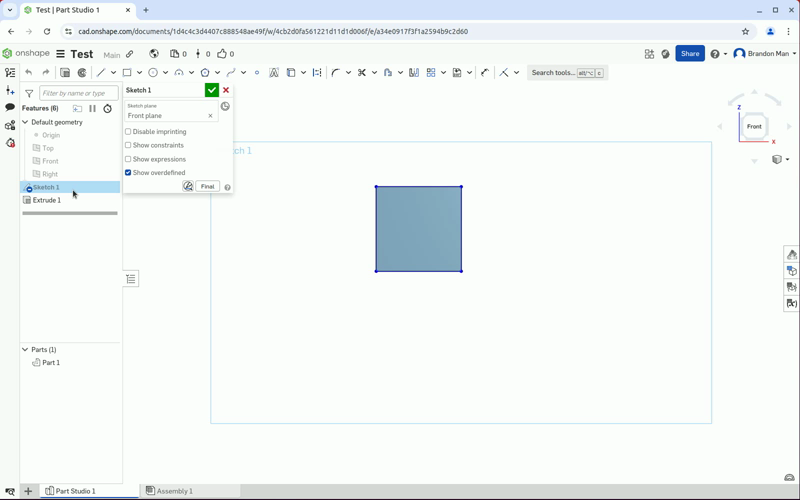
mouse_move(229, 92)
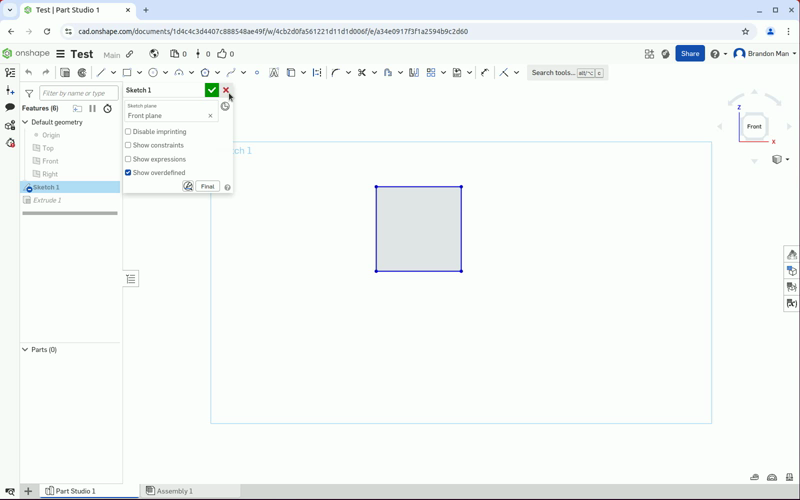
click(229, 92)
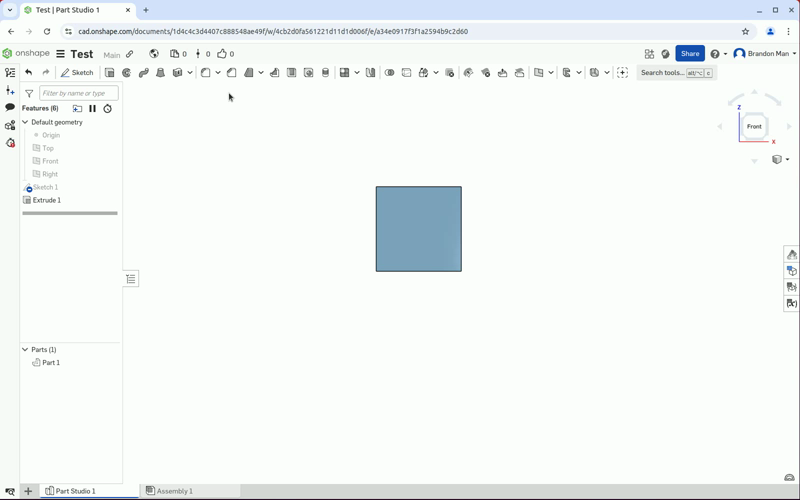
mouse_move(541, 75)
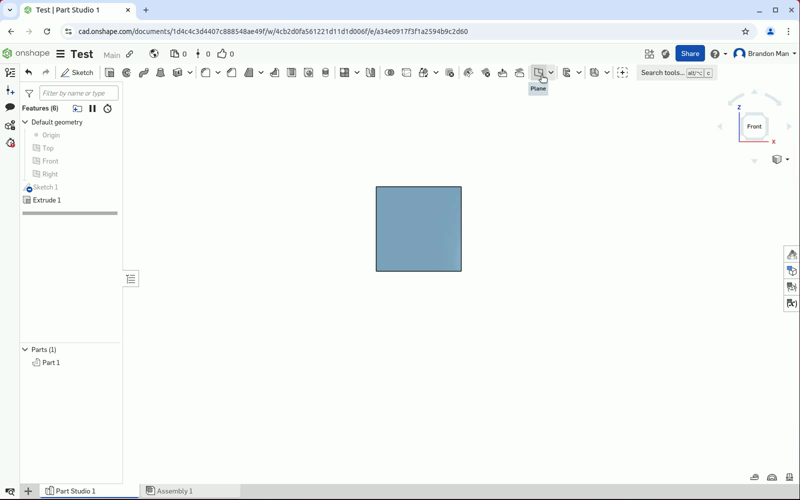
click(541, 75)
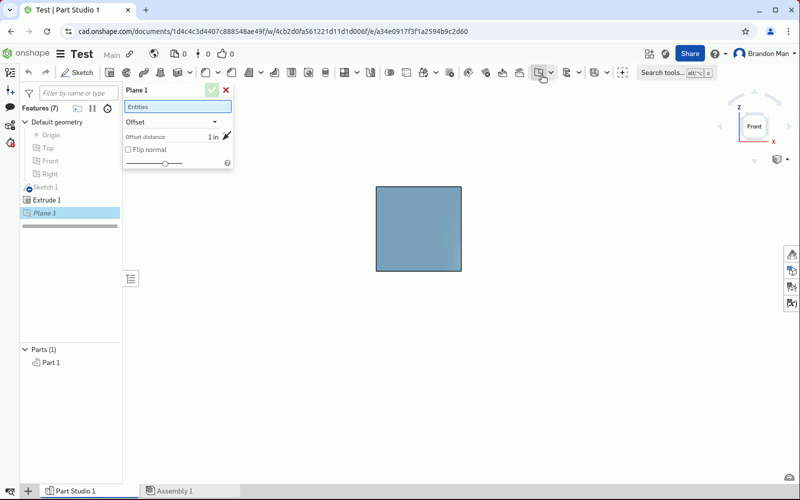
mouse_move(73, 163)
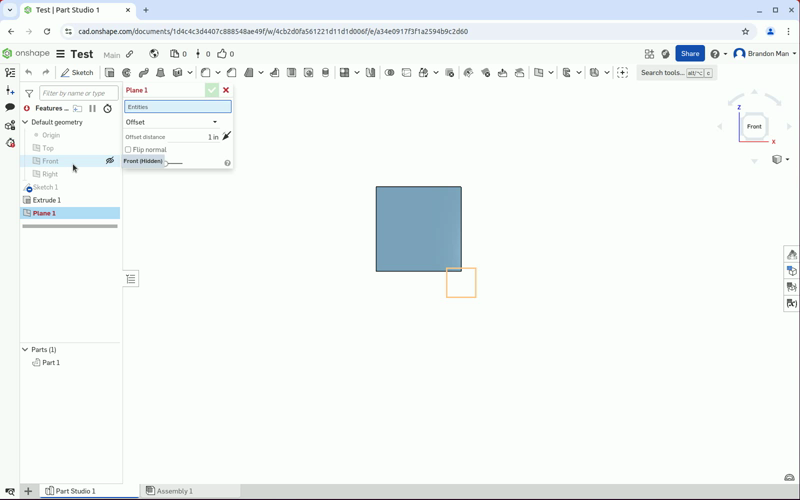
click(73, 163)
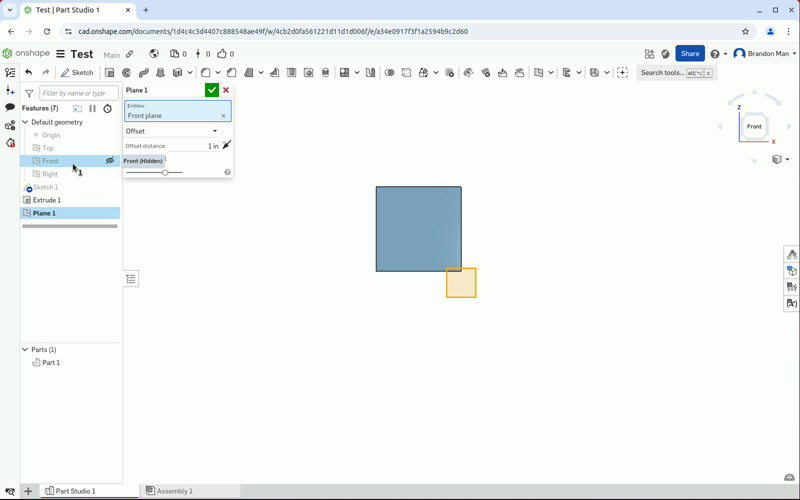
key(tab, 2)
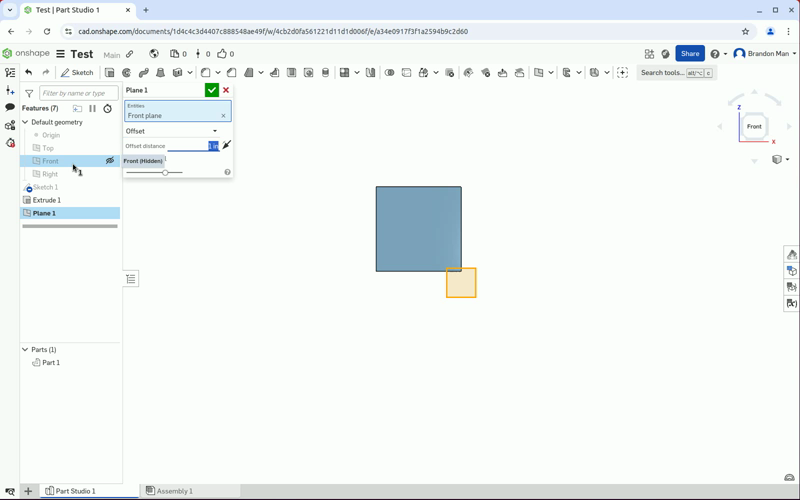
text(17.316)
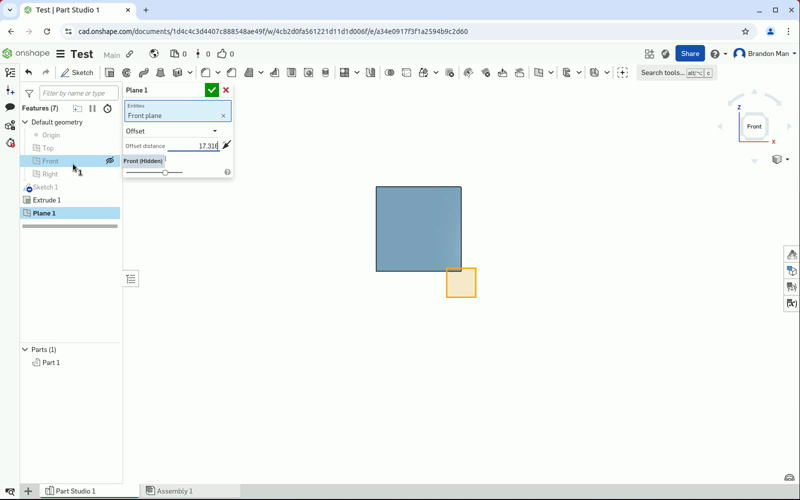
key(enter, 2)
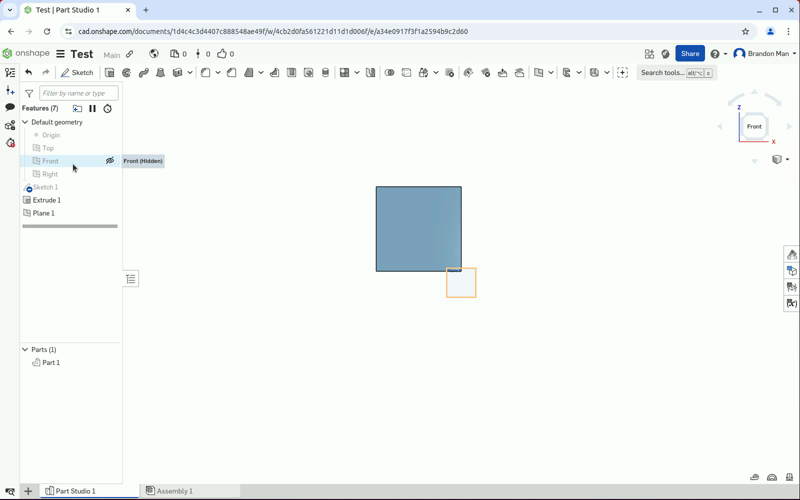
key(shift+s)
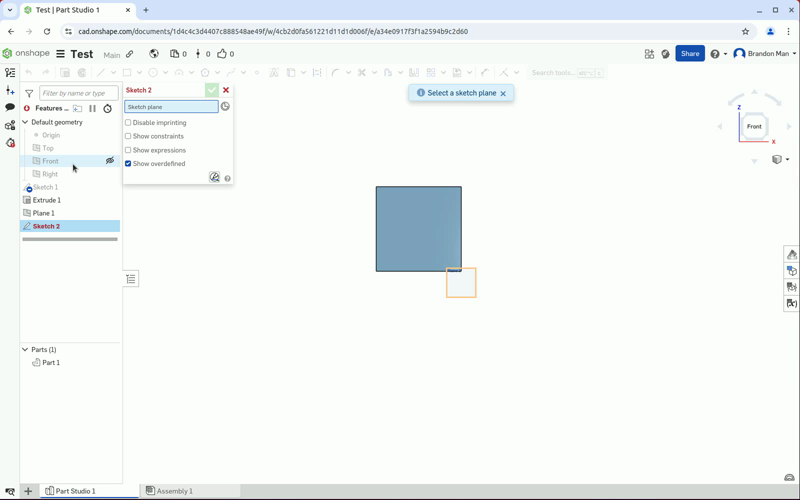
mouse_move(73, 215)
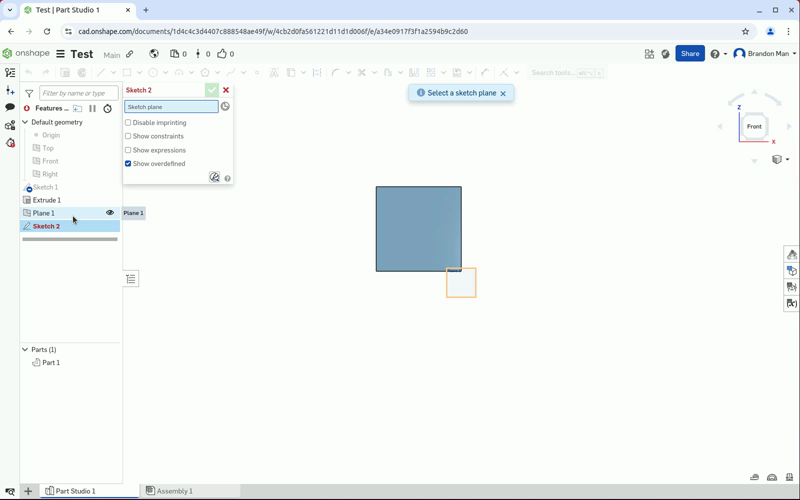
click(73, 215)
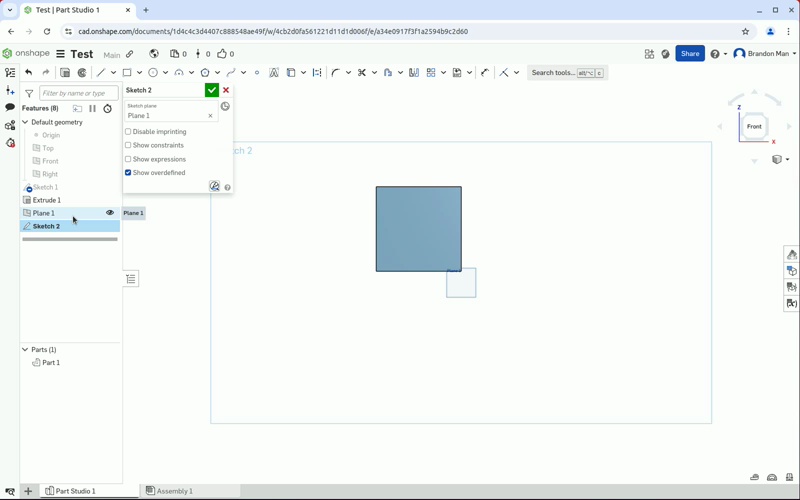
mouse_move(73, 352)
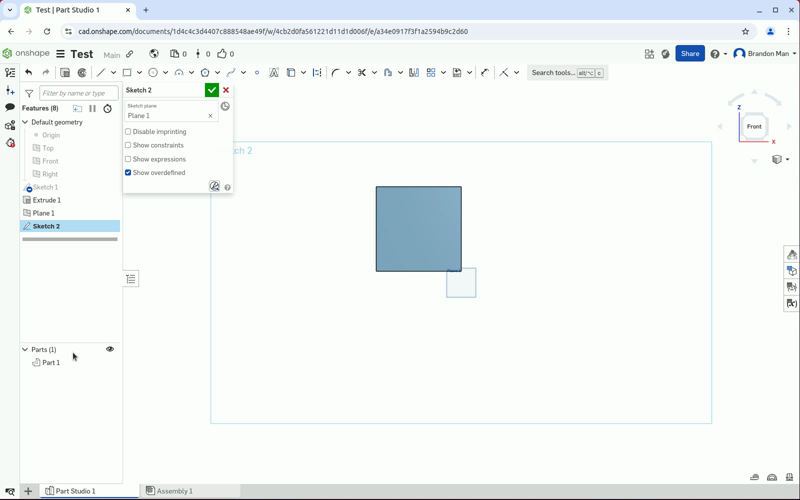
key(y)
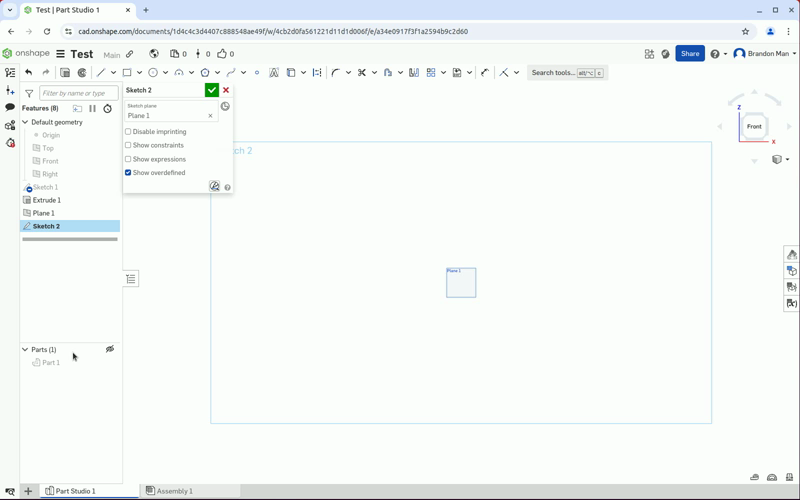
key(l)
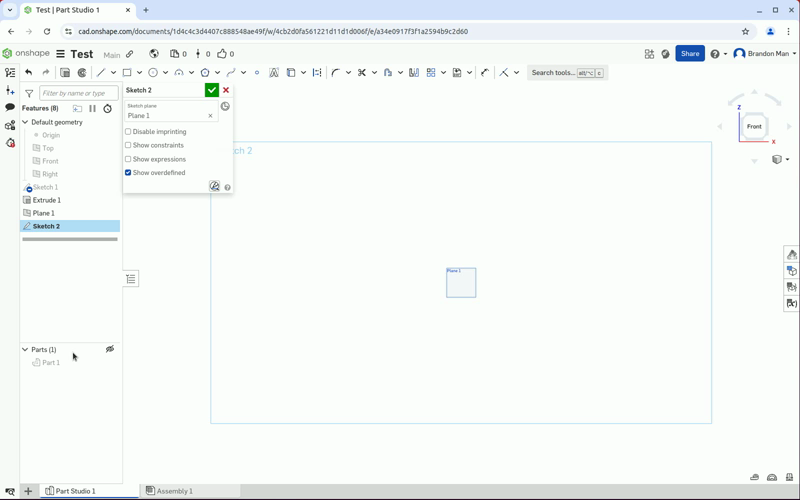
key_down(shift)
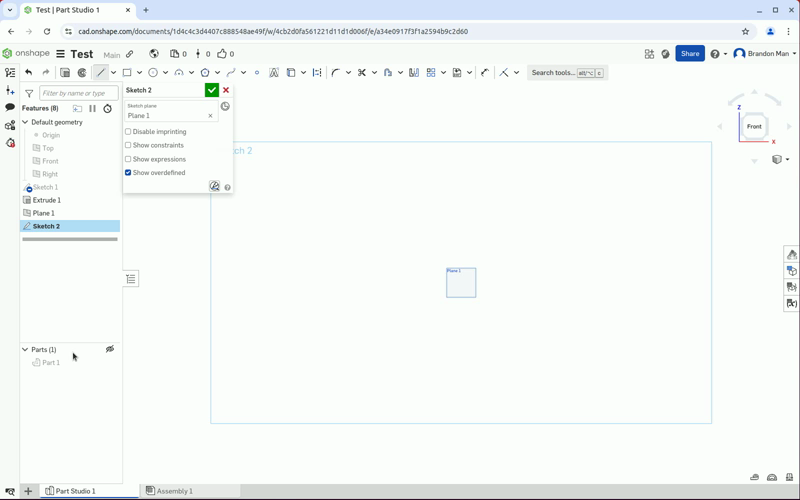
mouse_move(404, 243)
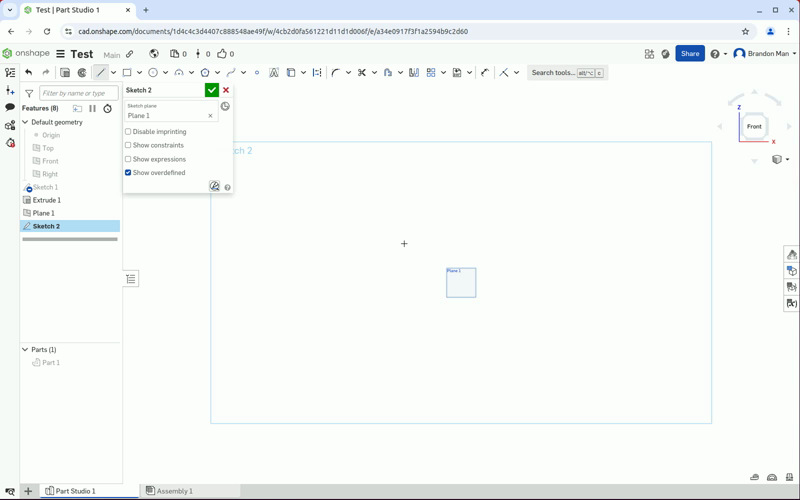
click(404, 243)
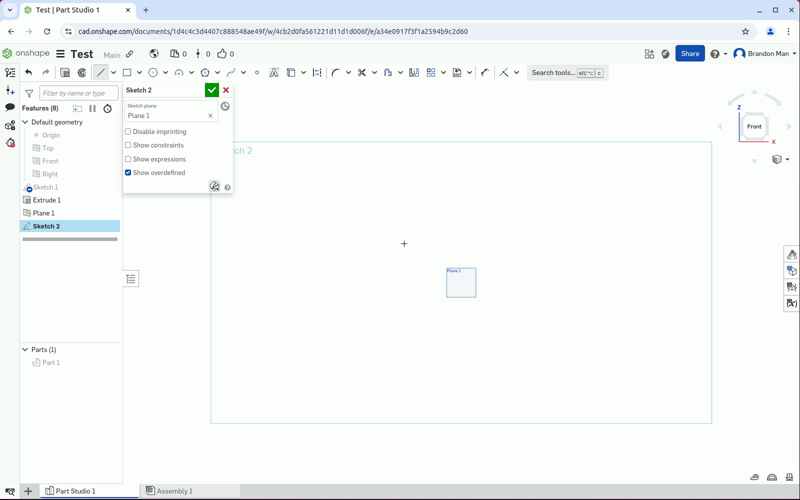
key_up(shift)
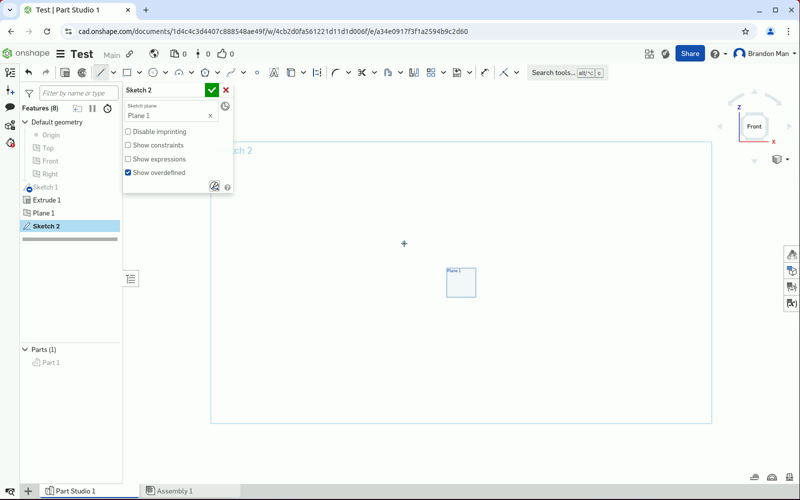
key_down(shift)
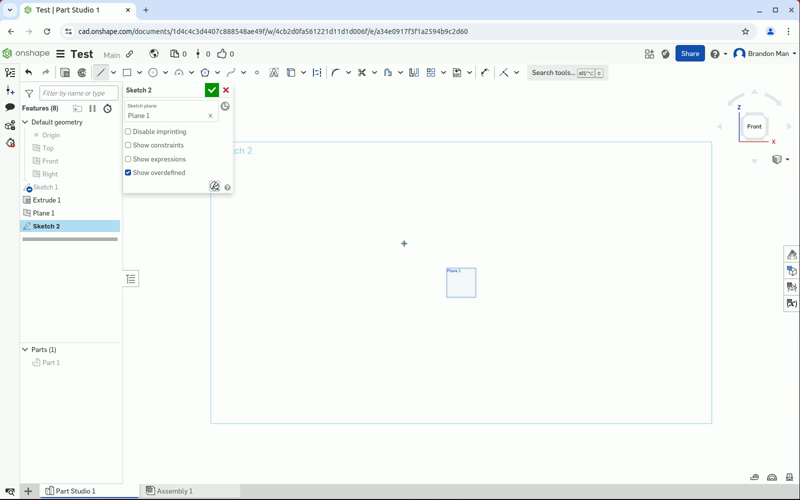
mouse_move(434, 243)
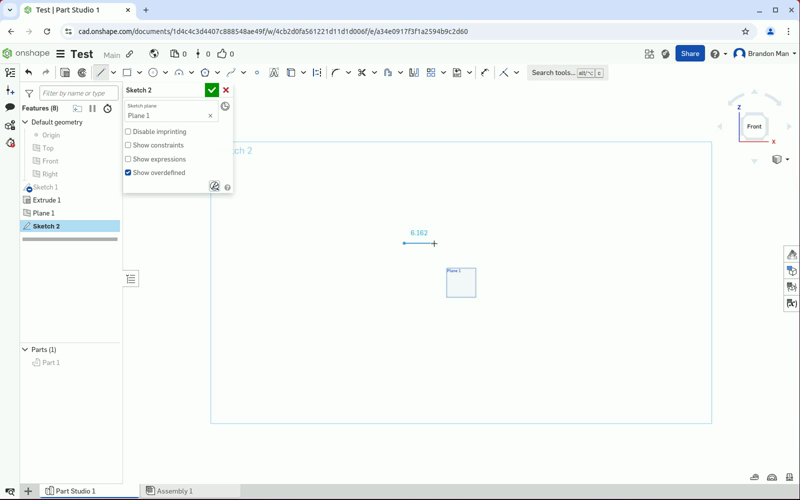
mouse_move(433, 243)
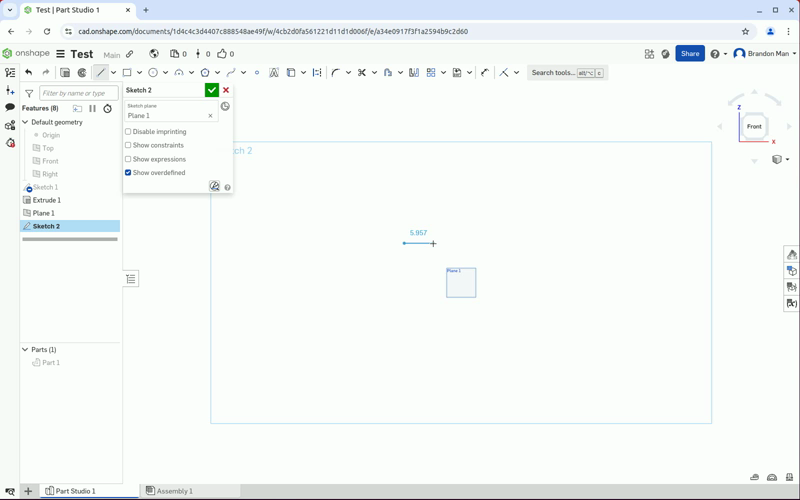
click(433, 243)
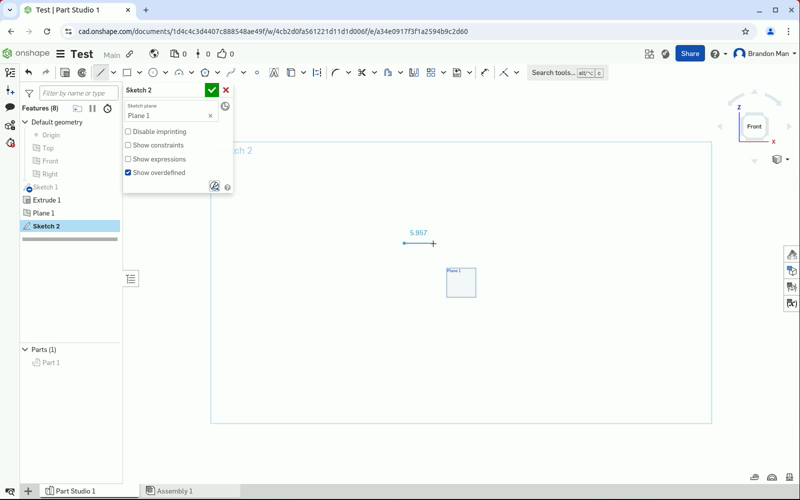
key_up(shift)
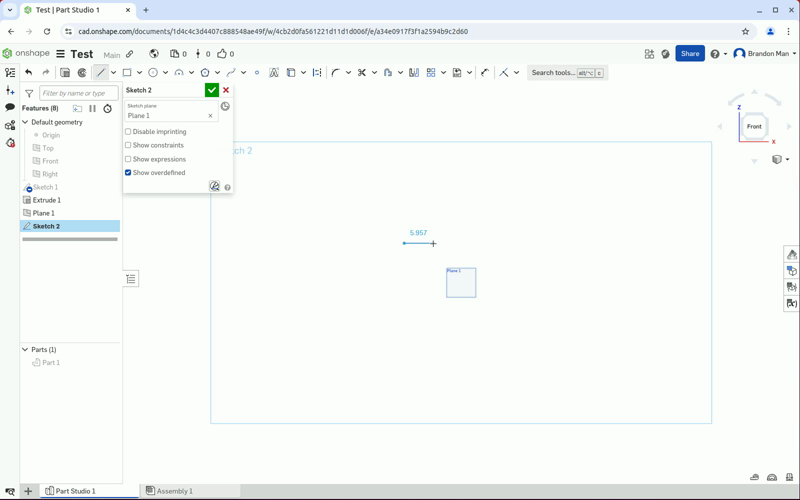
key_down(shift)
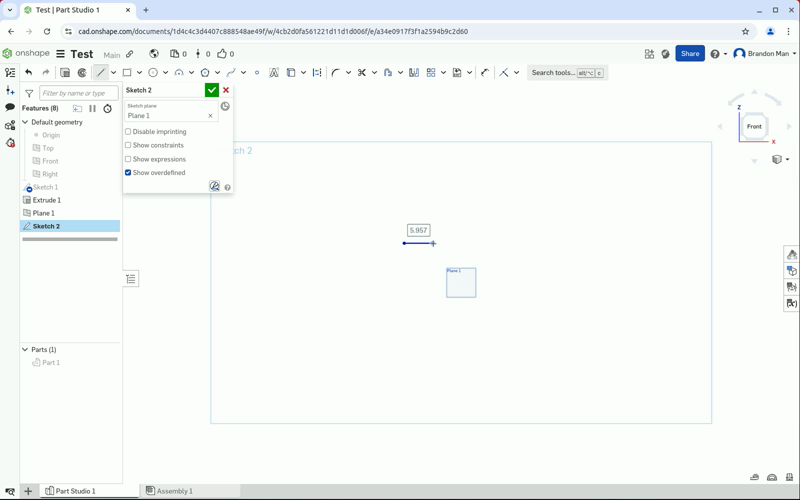
mouse_move(463, 243)
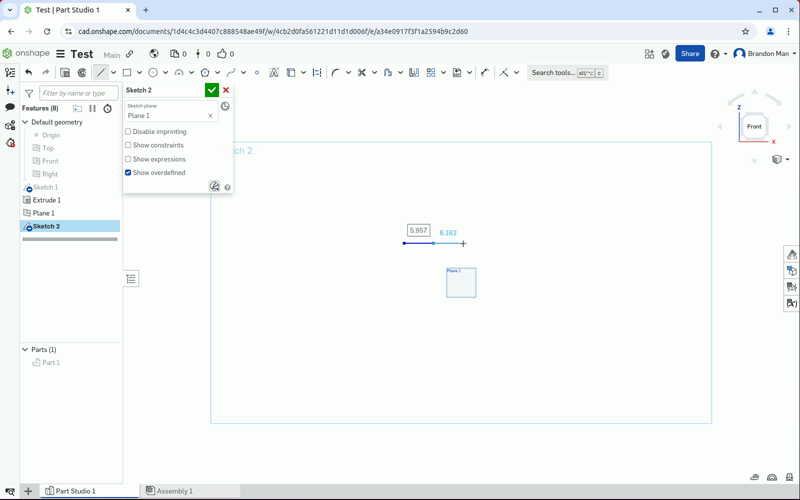
mouse_move(433, 213)
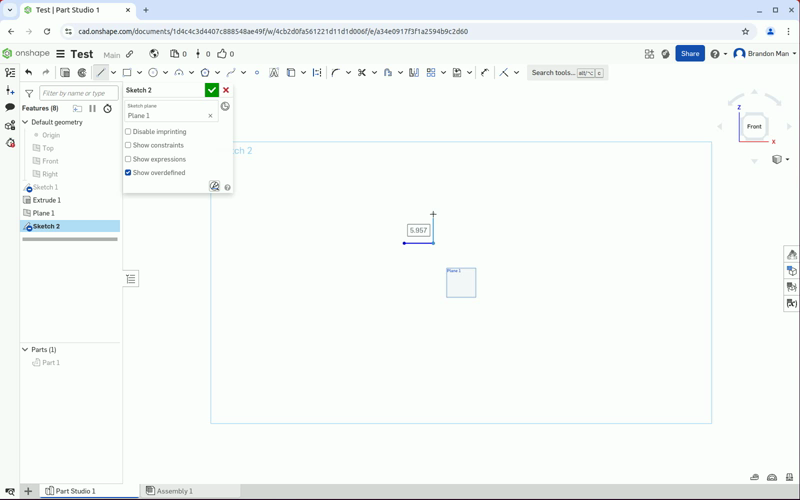
click(433, 213)
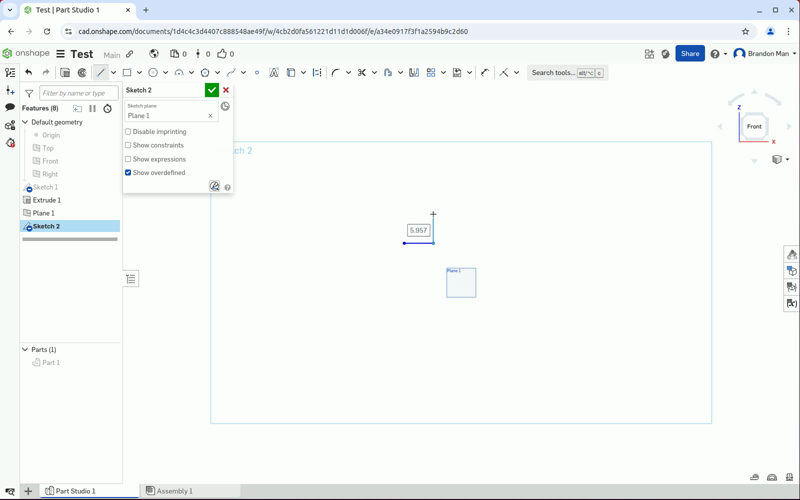
key_up(shift)
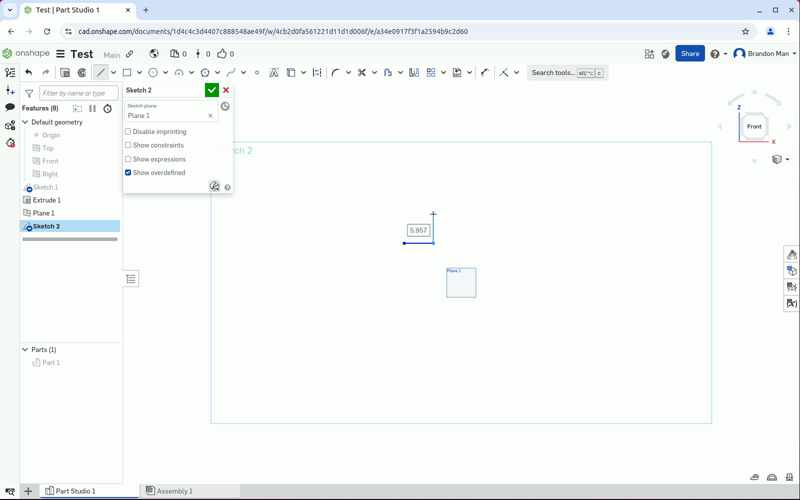
key_down(shift)
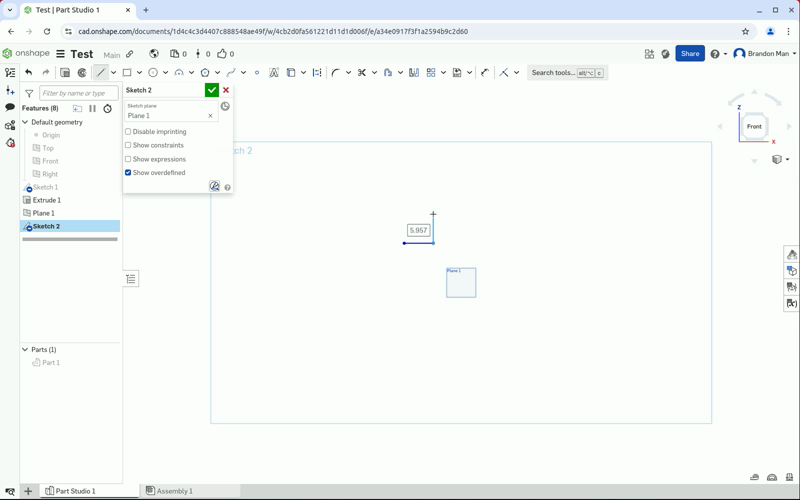
mouse_move(463, 213)
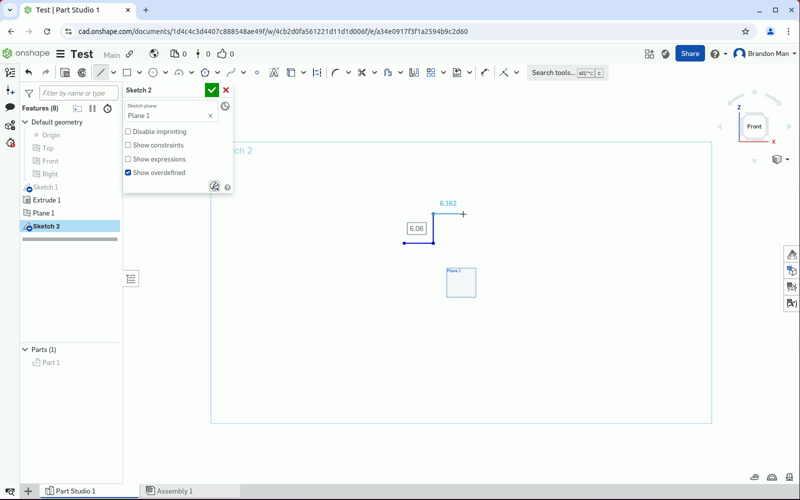
mouse_move(404, 213)
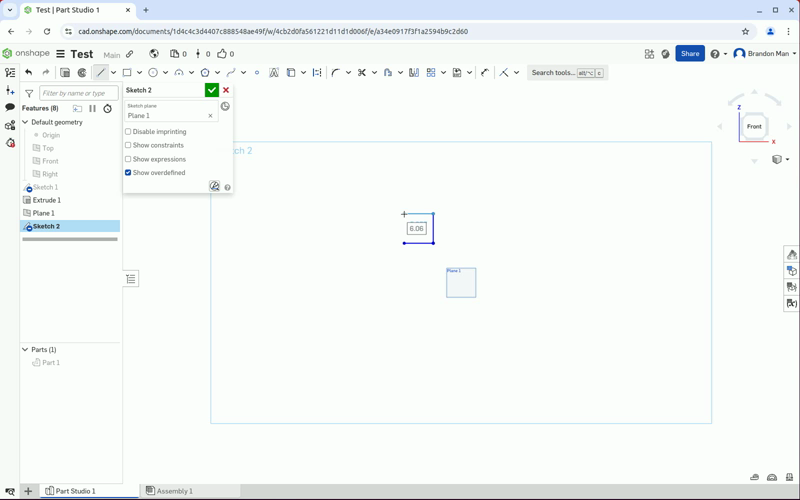
click(404, 213)
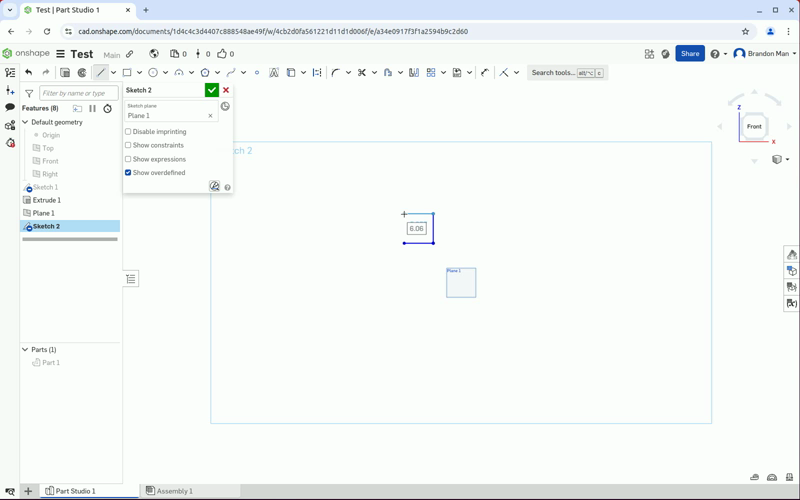
key_up(shift)
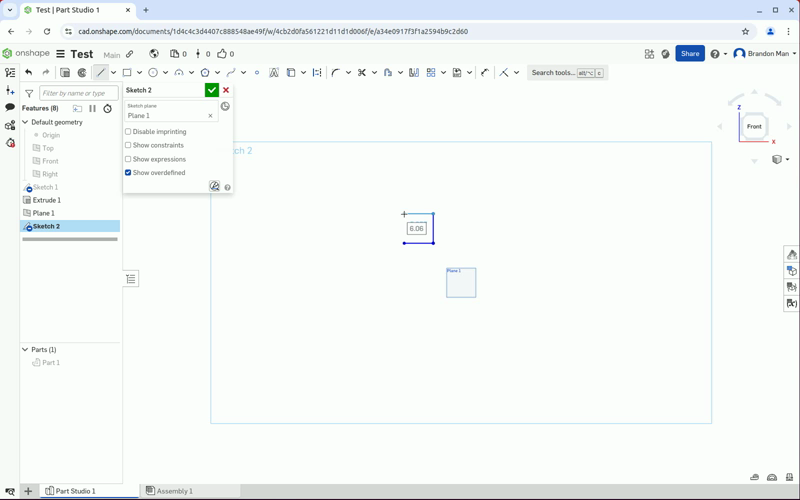
mouse_move(434, 213)
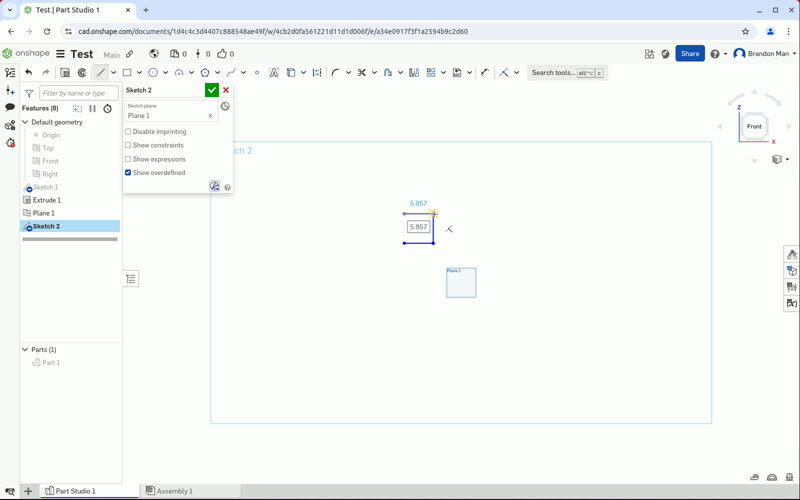
key_down(shift)
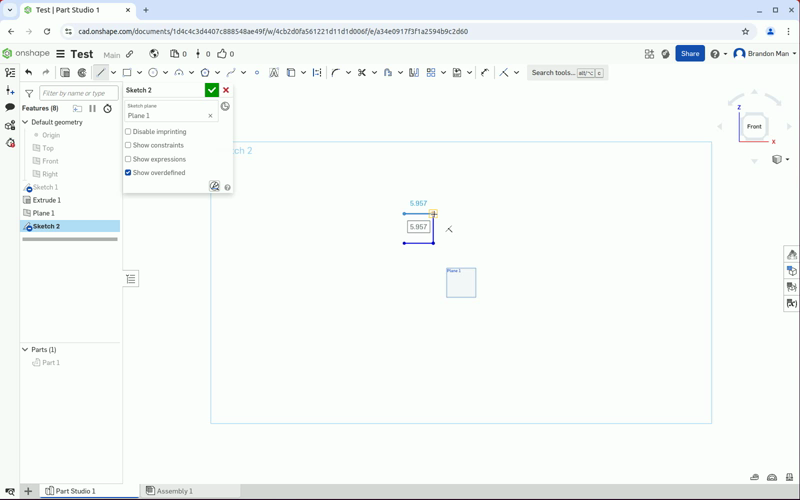
mouse_move(404, 243)
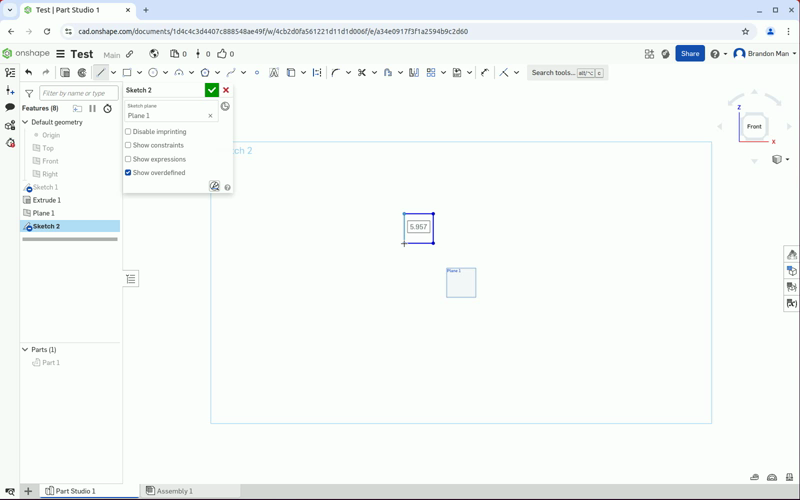
key_up(shift)
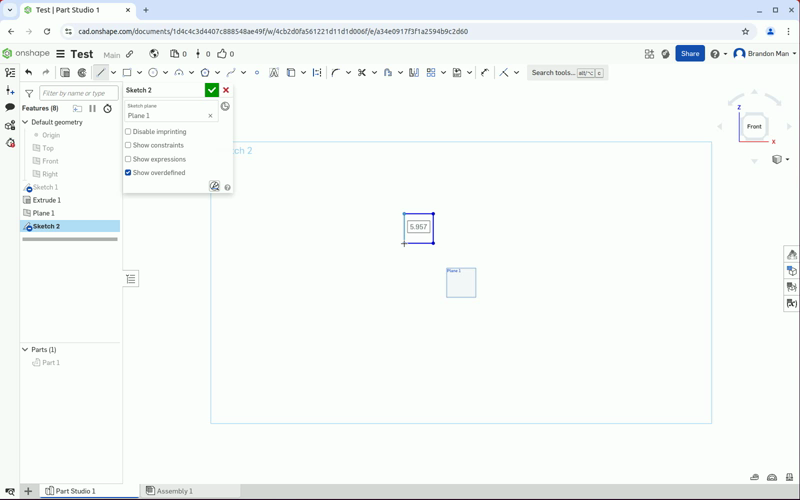
click(404, 243)
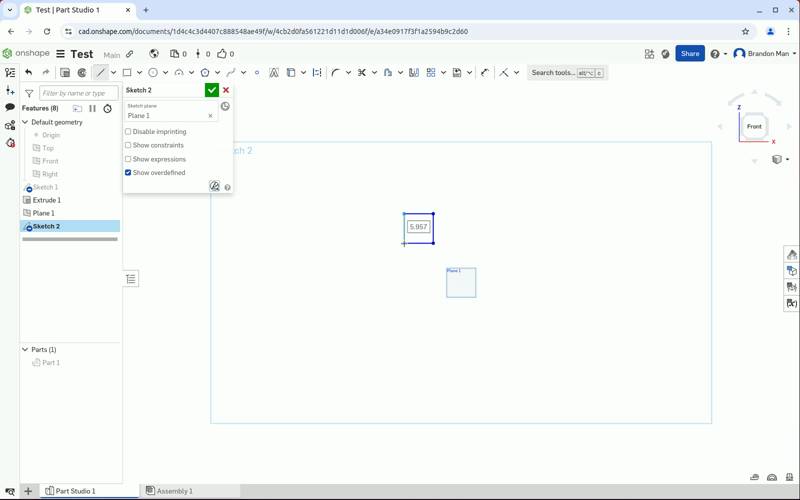
key(esc)
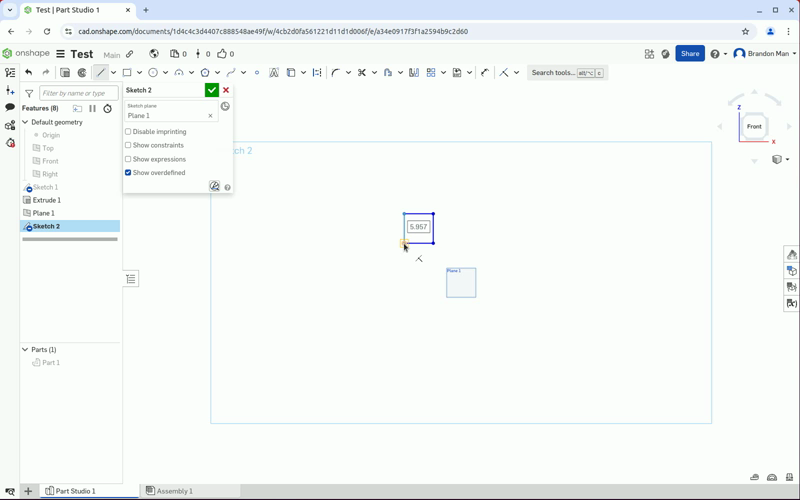
mouse_move(423, 237)
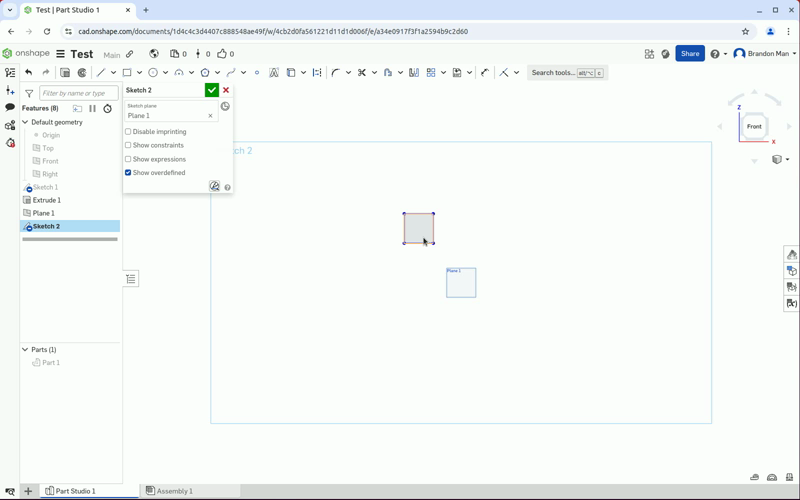
scroll(6)
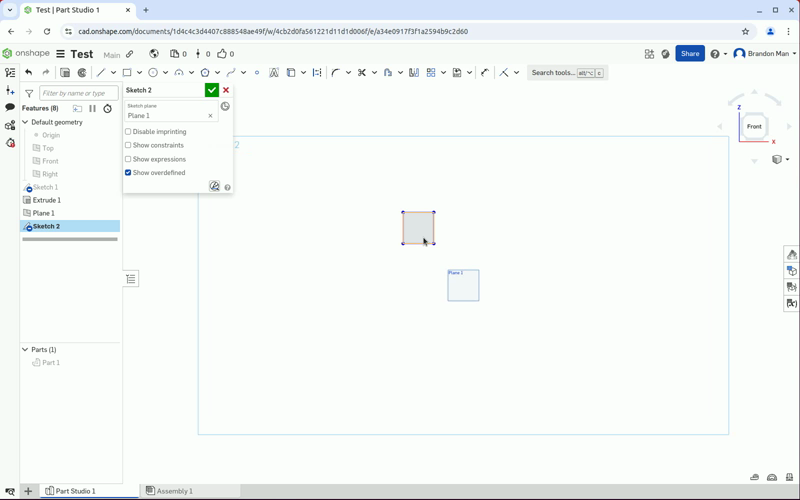
scroll(6)
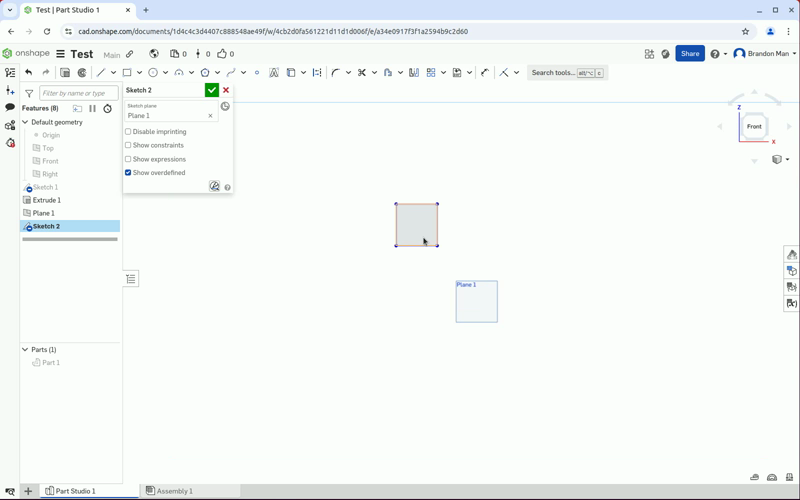
scroll(6)
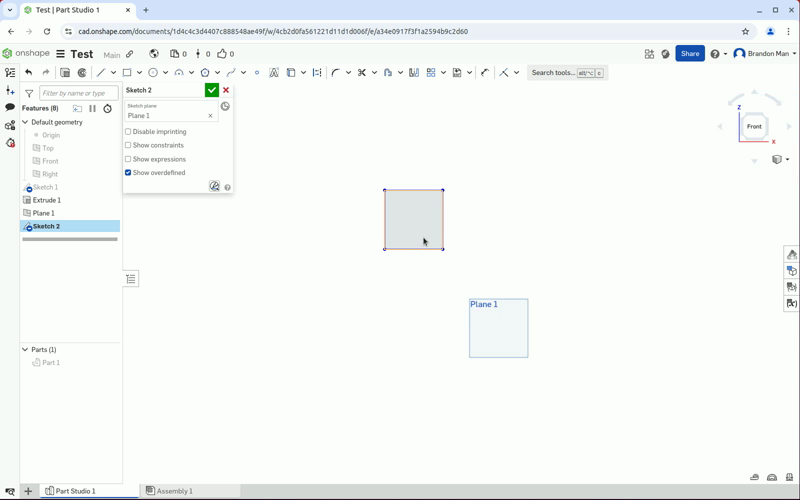
scroll(6)
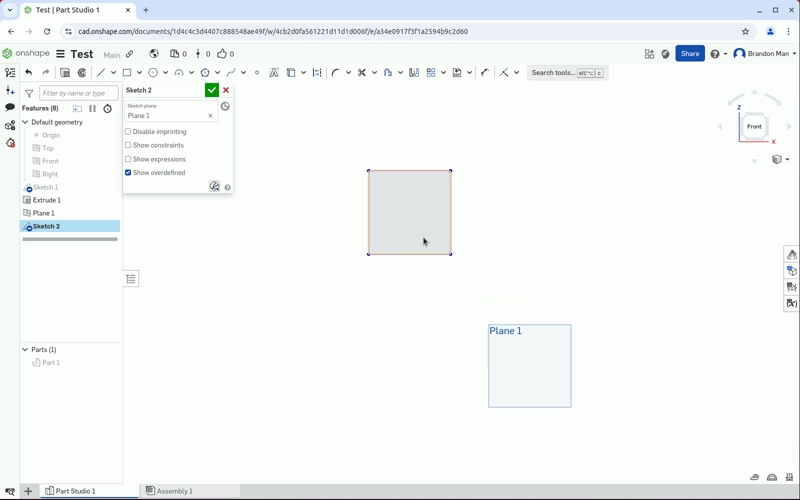
scroll(6)
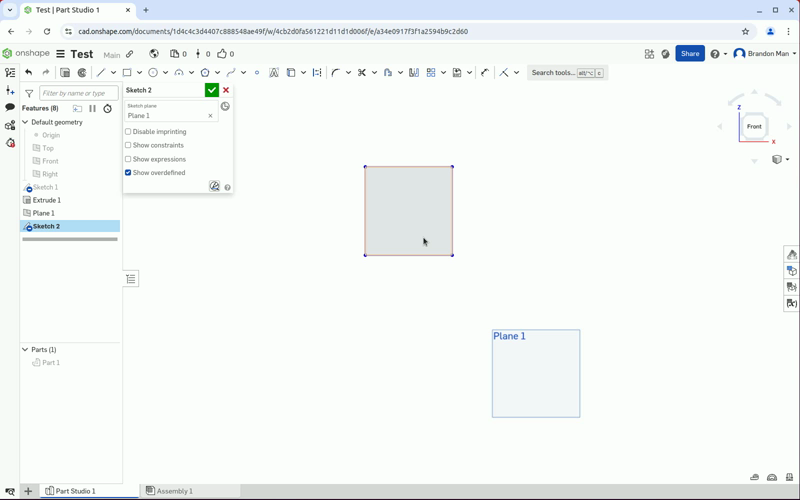
scroll(6)
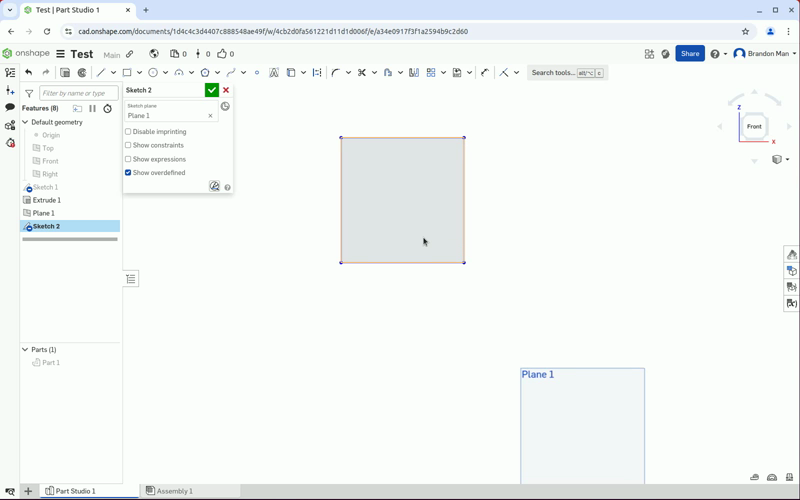
scroll(6)
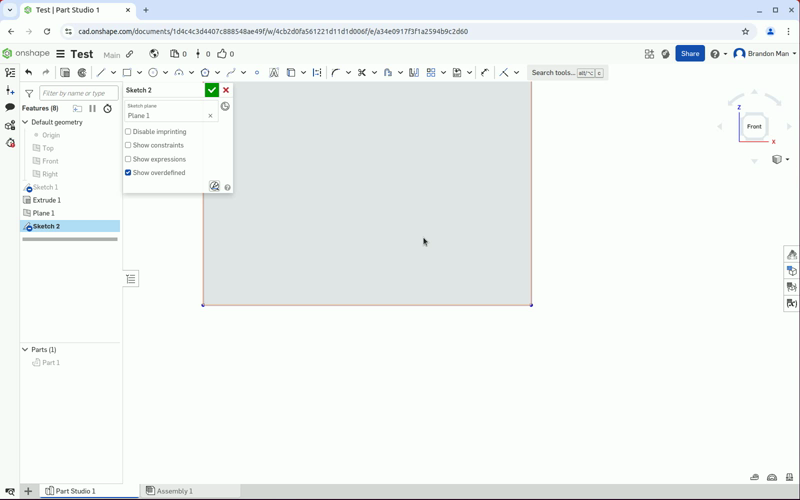
click(423, 237)
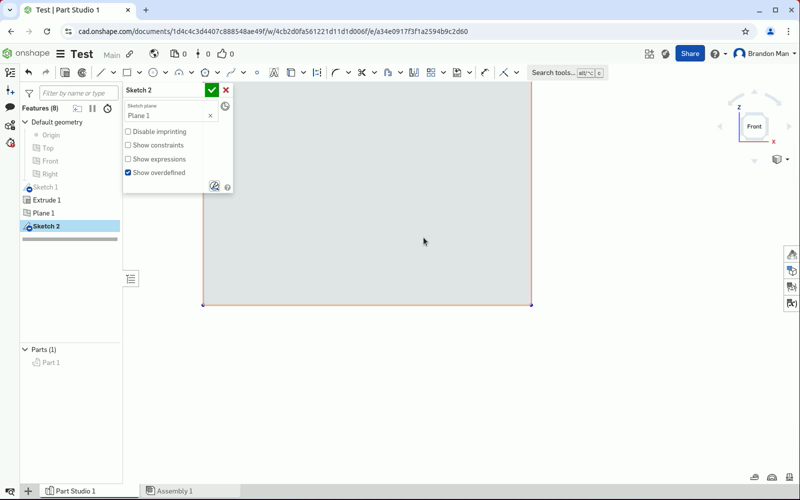
scroll(-6)
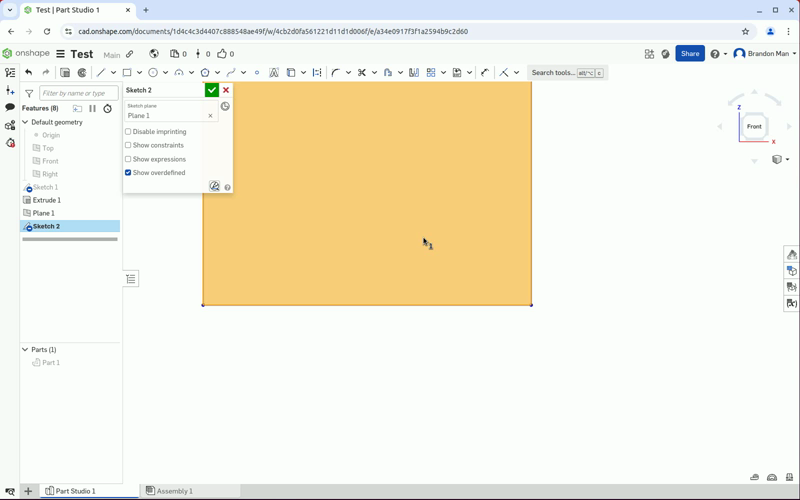
scroll(-6)
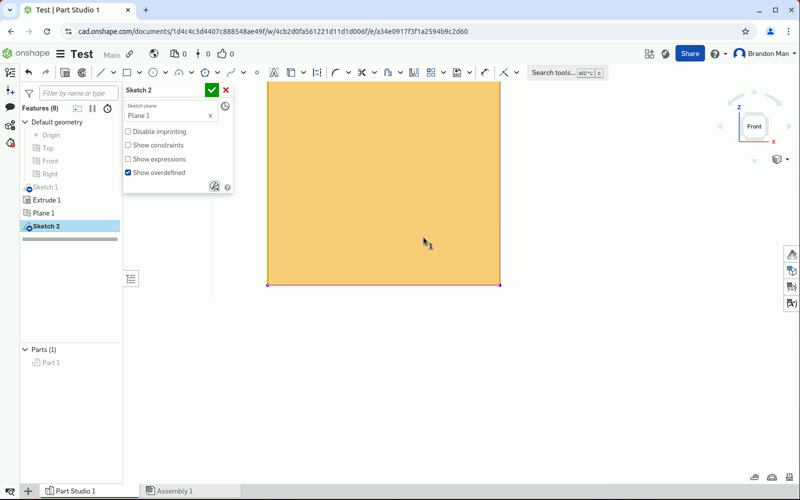
scroll(-6)
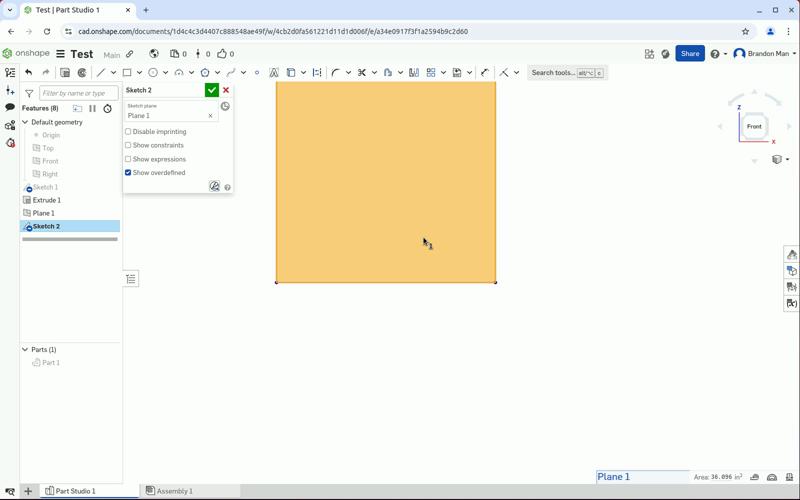
scroll(-6)
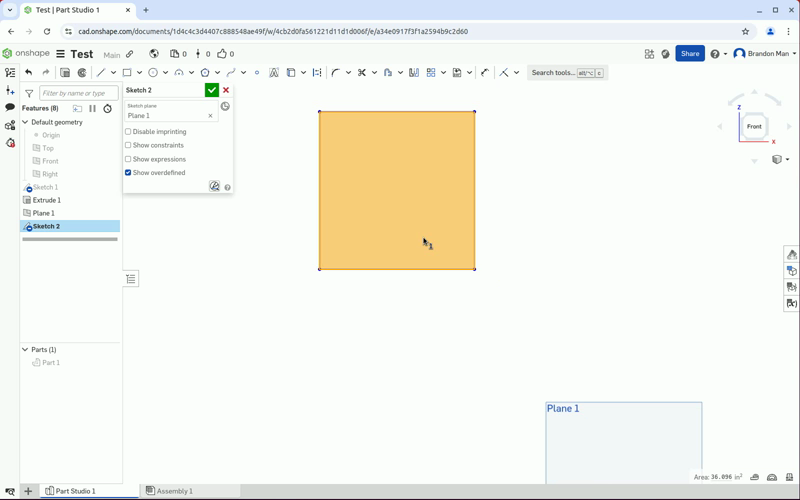
scroll(-6)
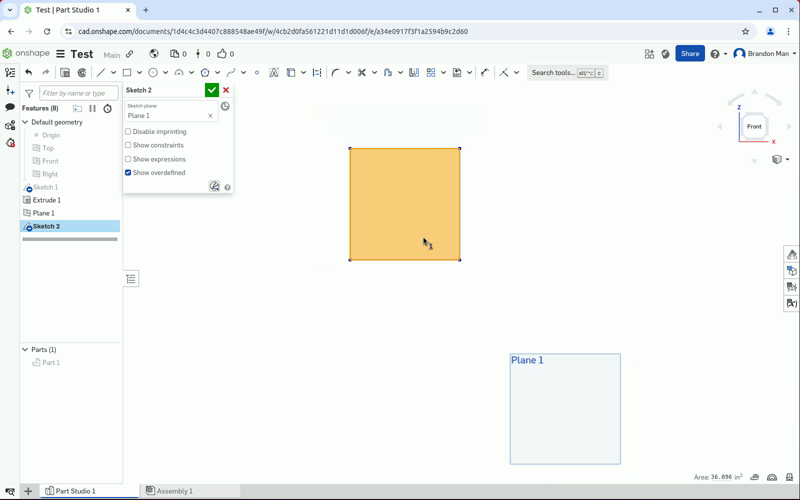
scroll(-6)
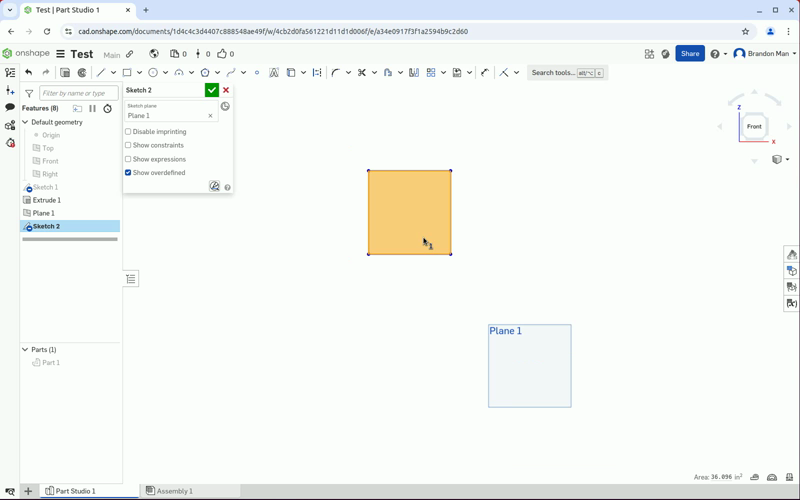
scroll(-6)
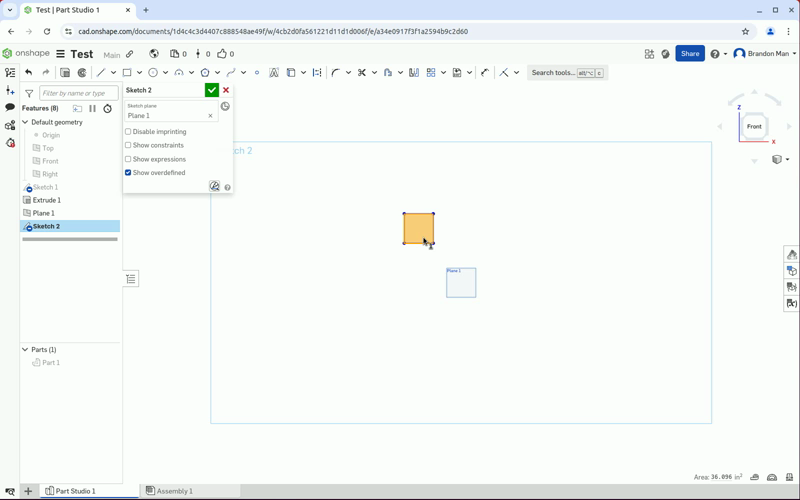
mouse_move(73, 352)
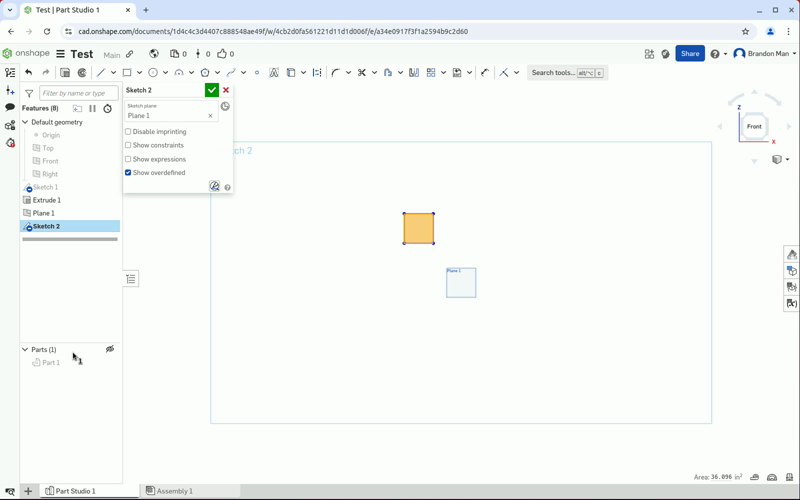
key(shift+y)
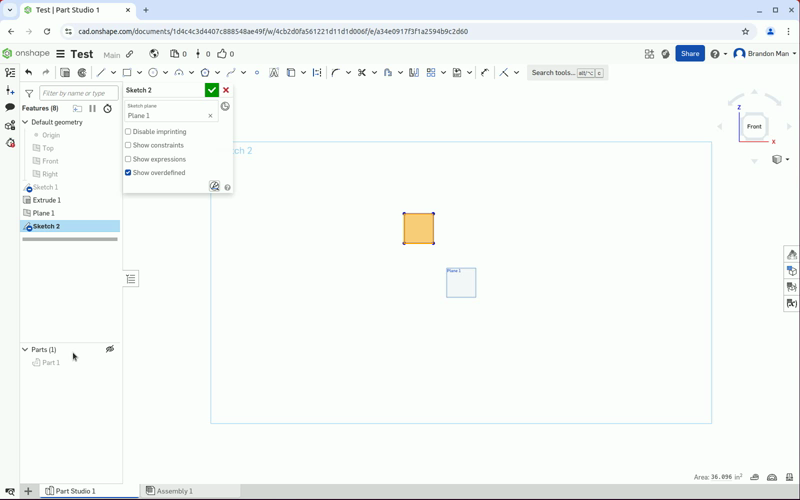
key(shift+e)
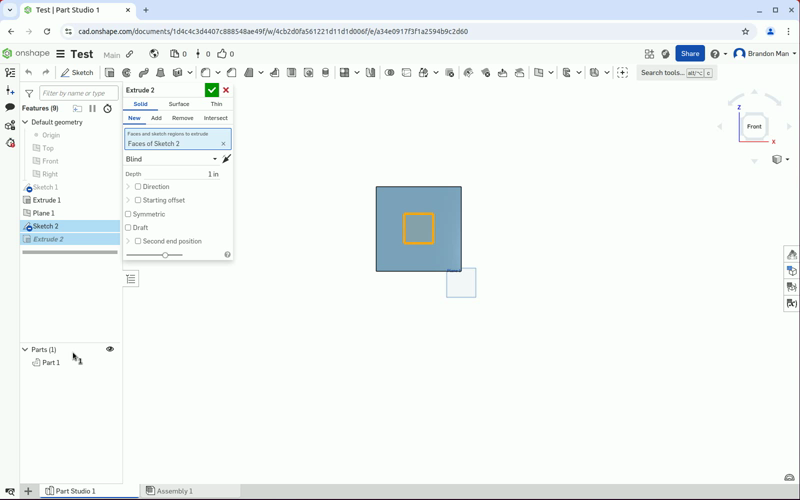
mouse_move(143, 106)
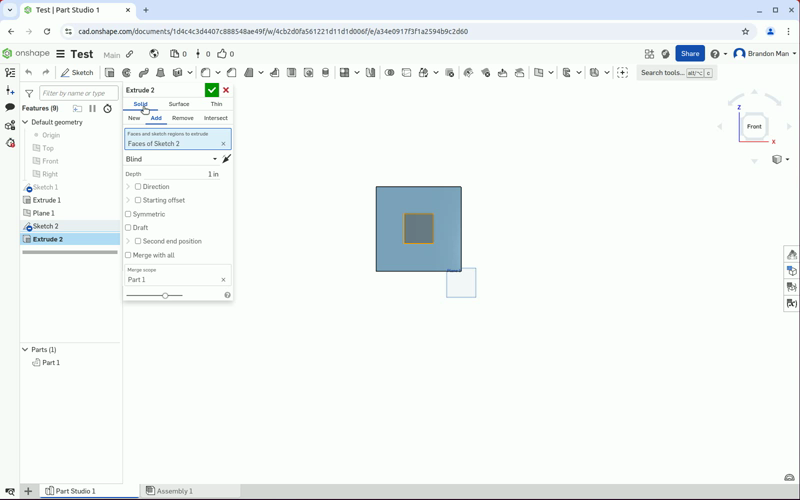
click(143, 106)
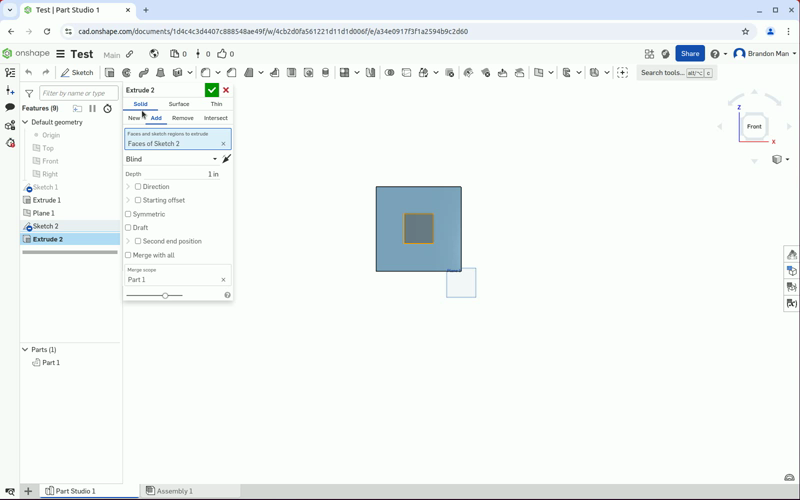
mouse_move(137, 120)
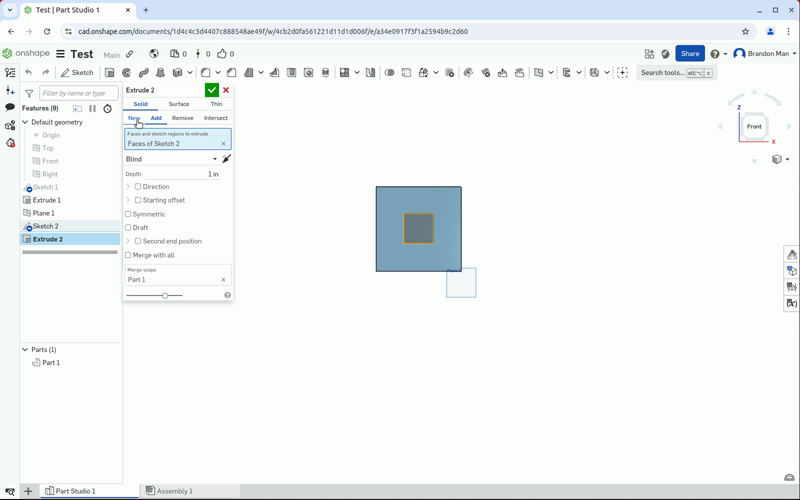
click(137, 120)
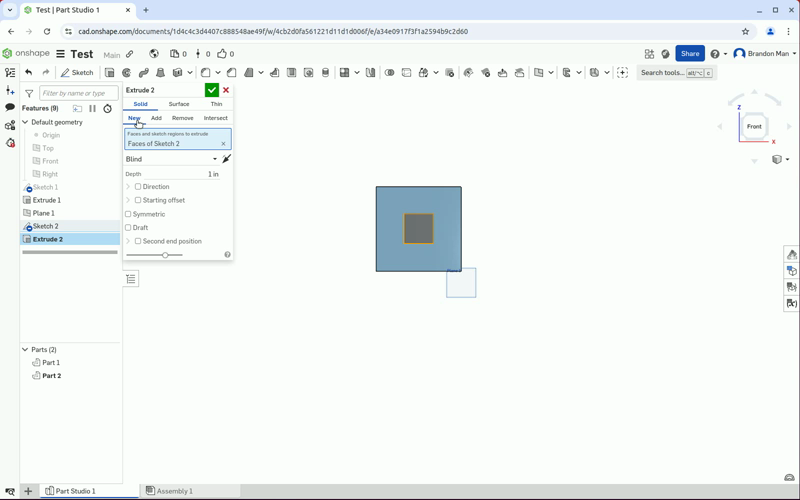
key(tab, 4)
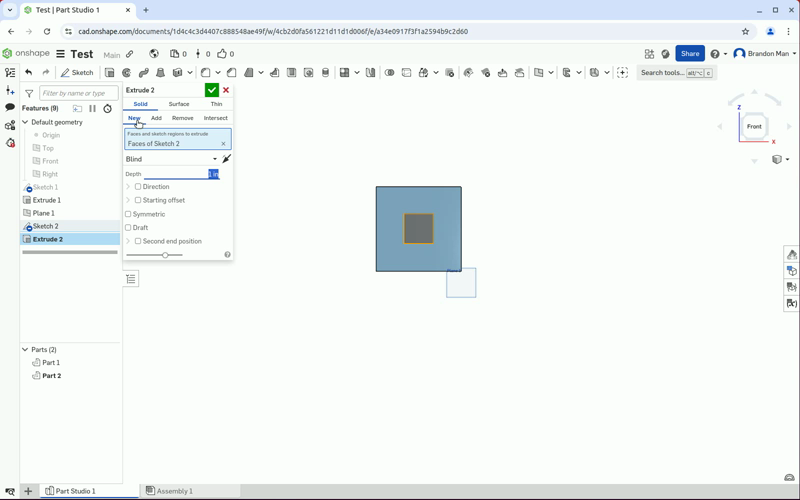
text(5.777)
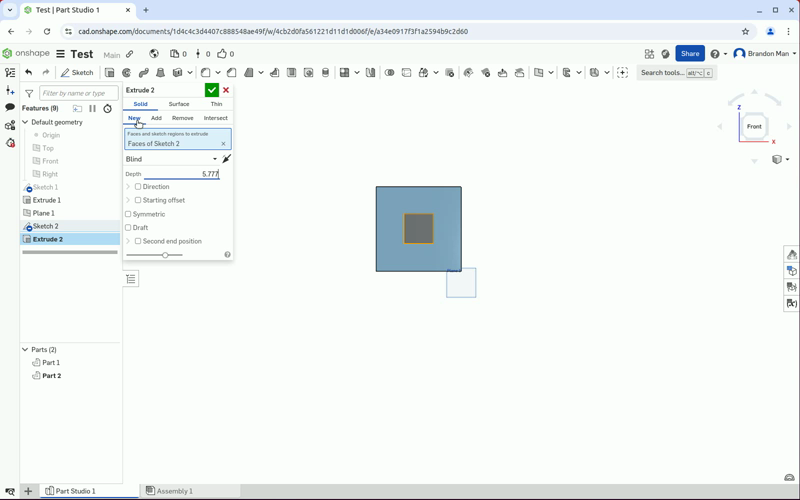
key(enter)
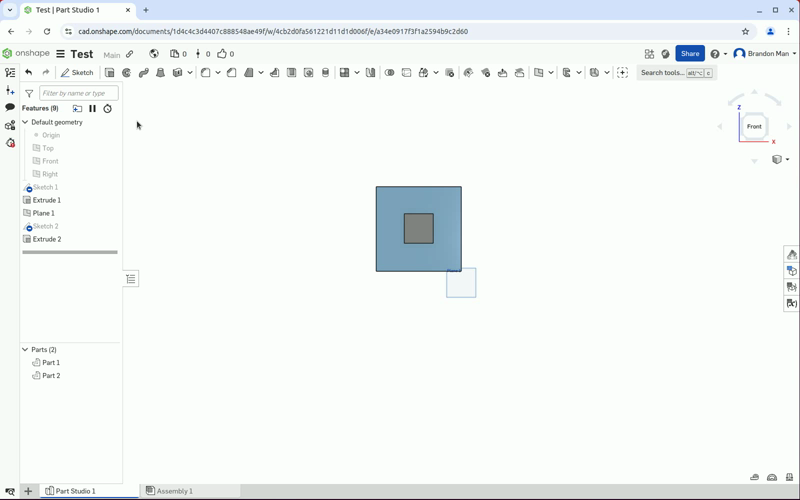
key(shift+h)
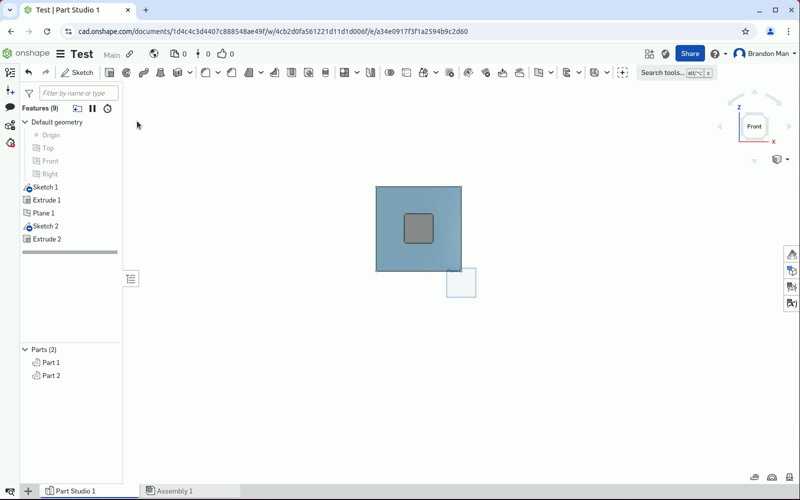
key(shift+h)
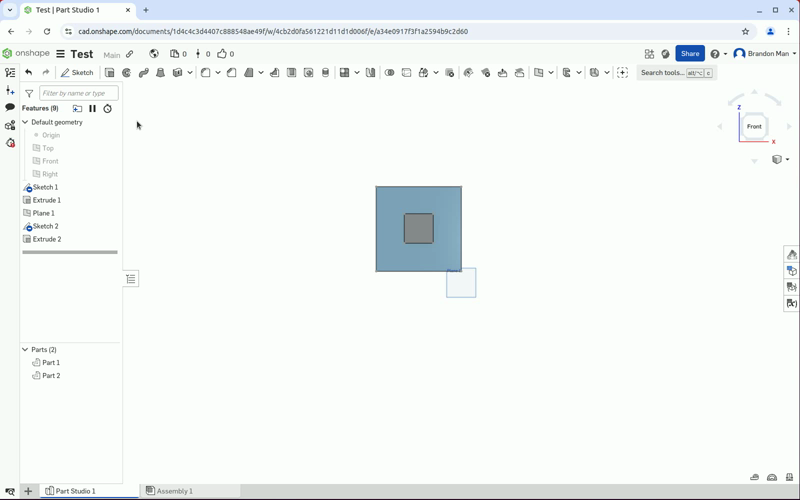
key(shift+7)
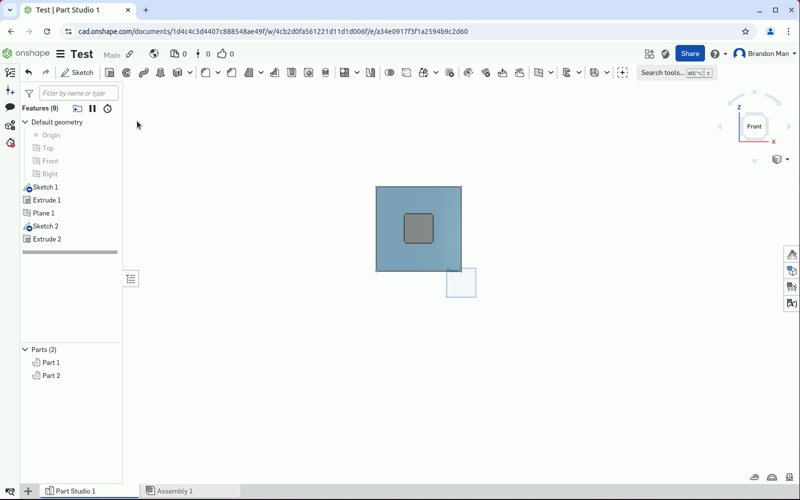
key(left, 2)
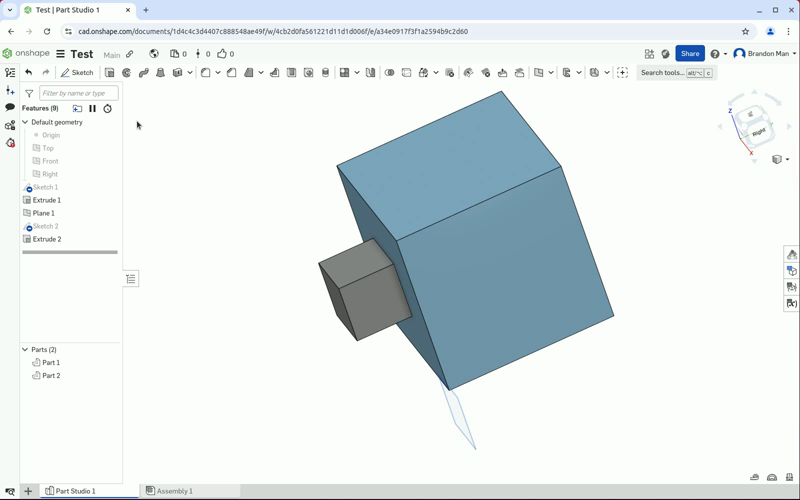
key(down, 2)
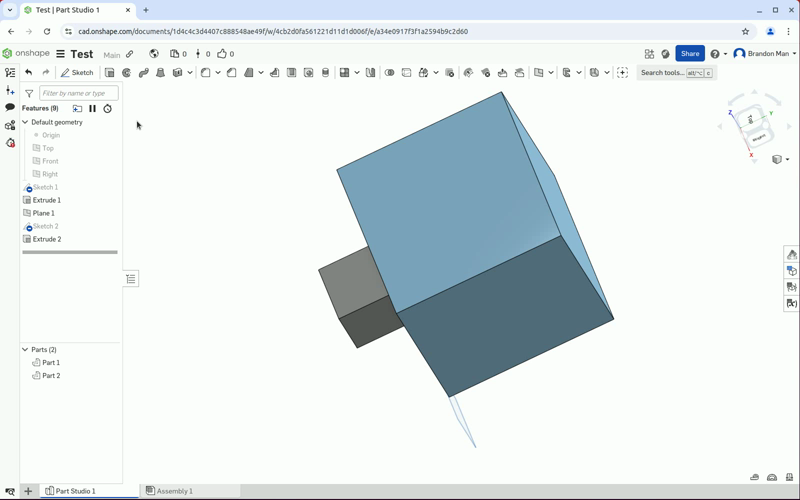
key(up, 2)
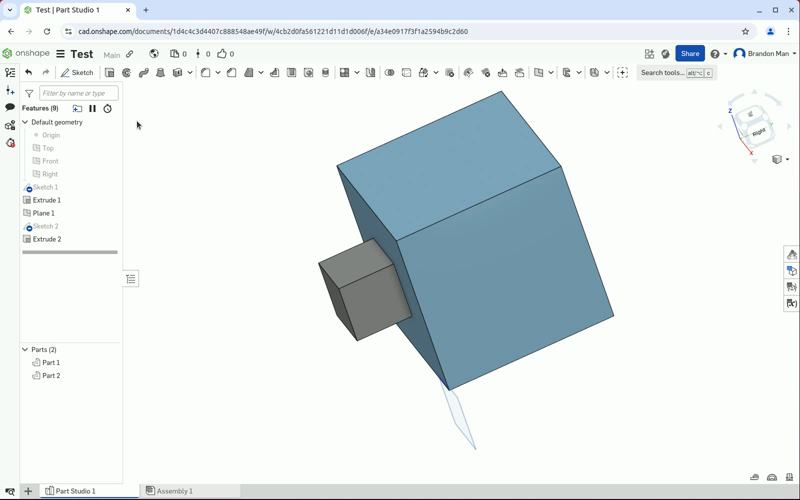
key(right, 2)
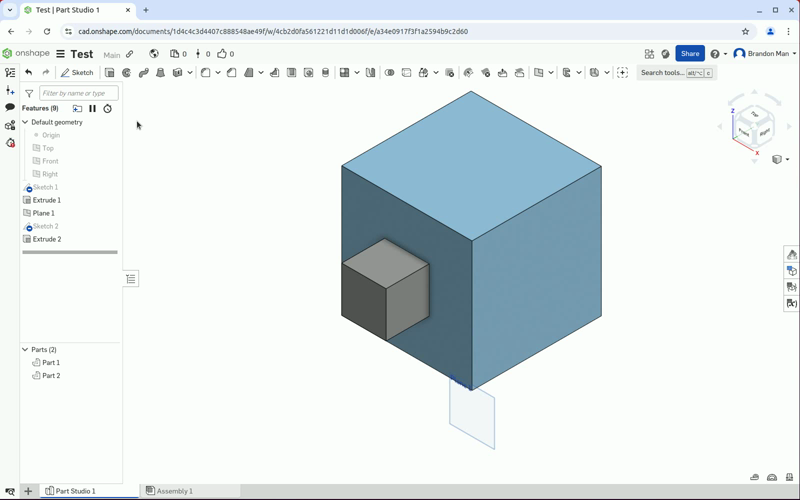
mouse_move(73, 189)
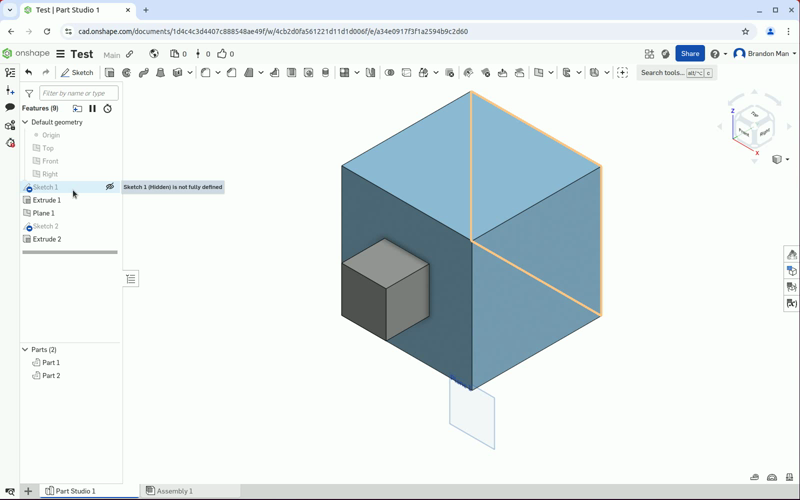
click(73, 189)